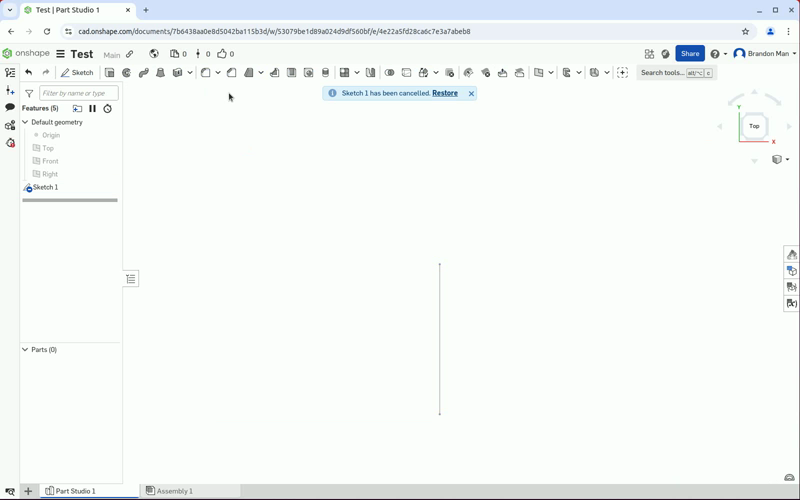
key(shift+h)
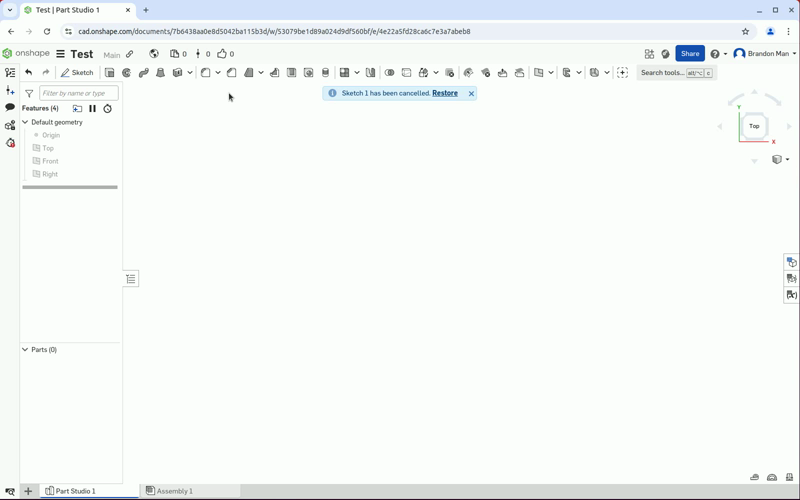
mouse_move(73, 352)
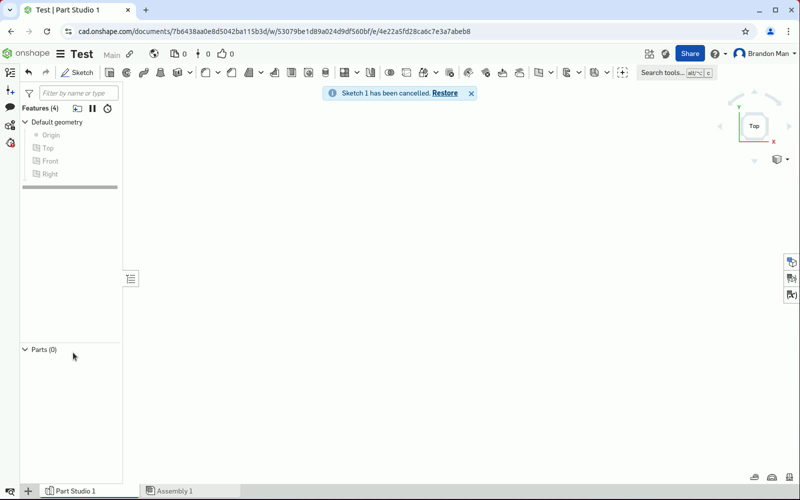
key(y)
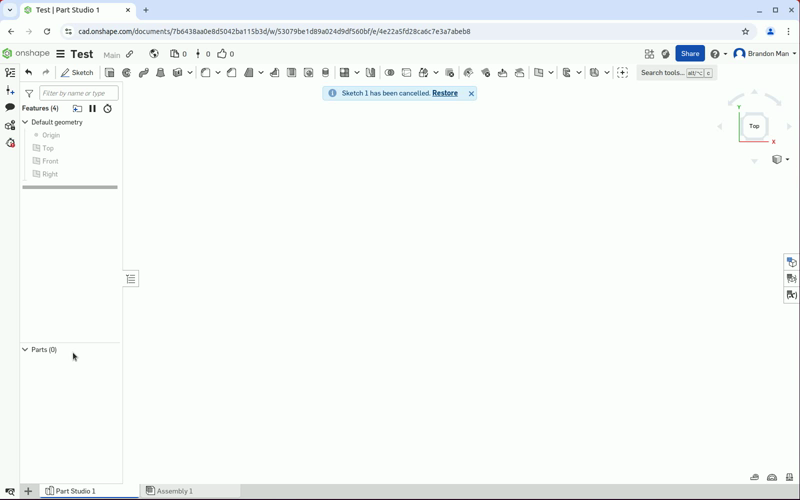
key(shift+p)
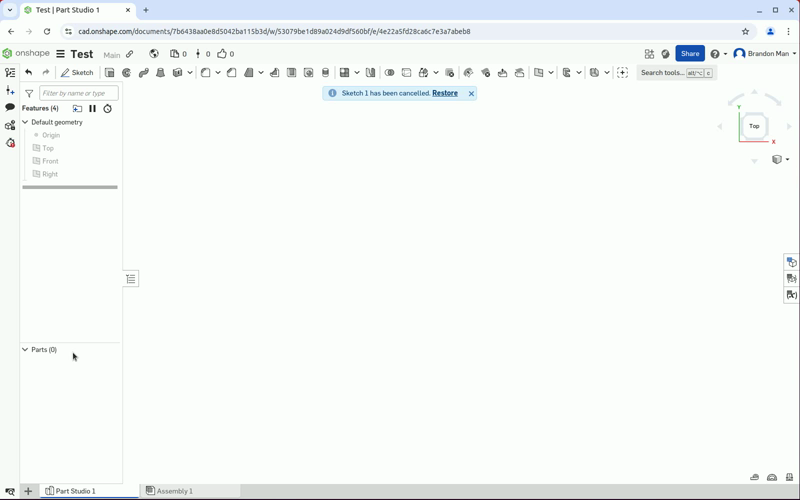
key(space)
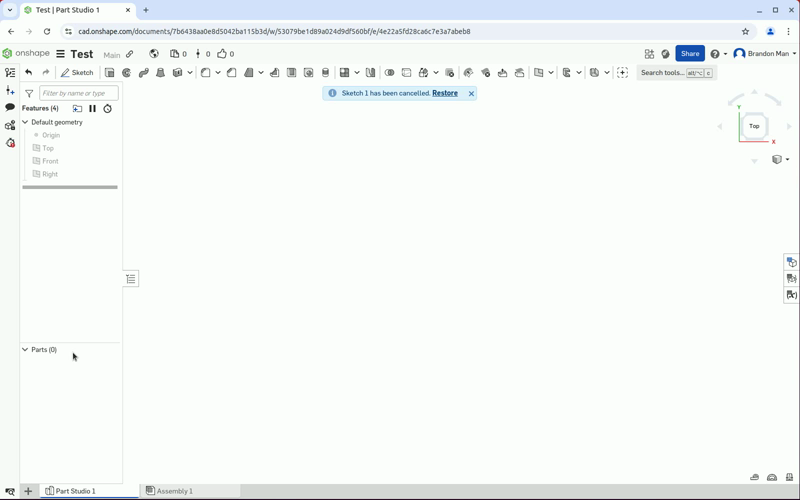
key_down(shift)
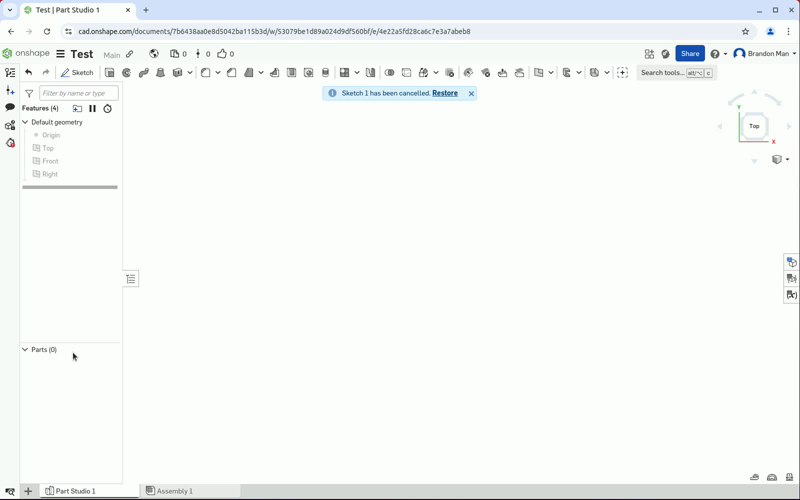
key(up)
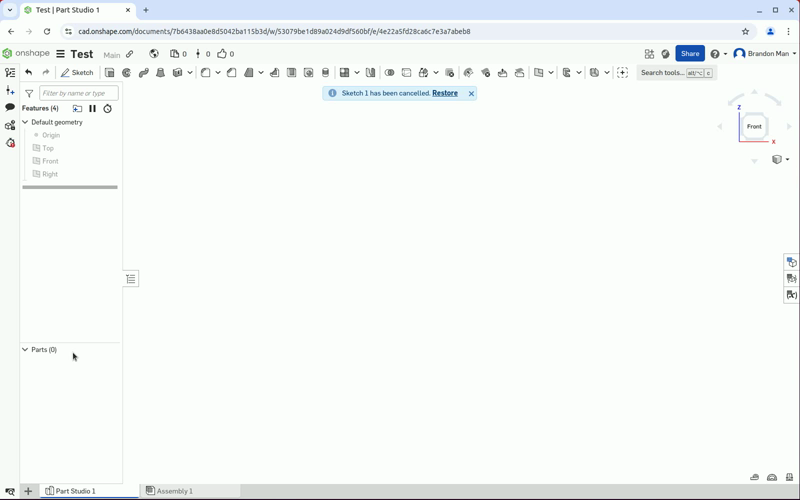
key_up(shift)
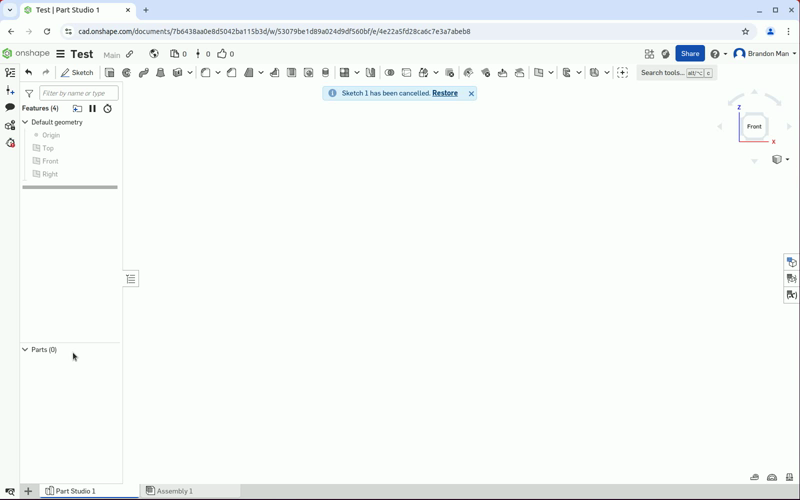
mouse_move(73, 352)
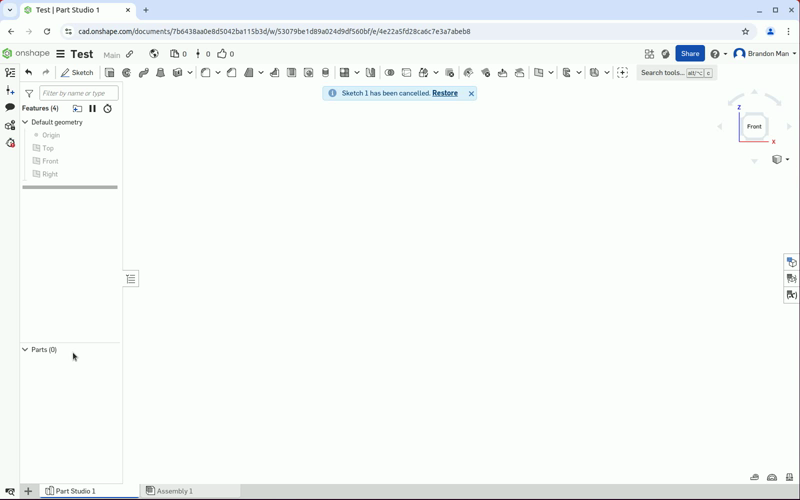
key(shift+y)
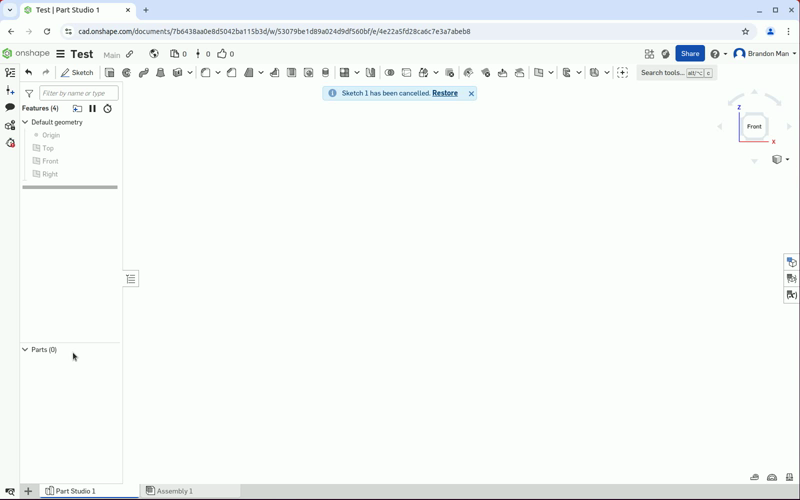
key(shift+s)
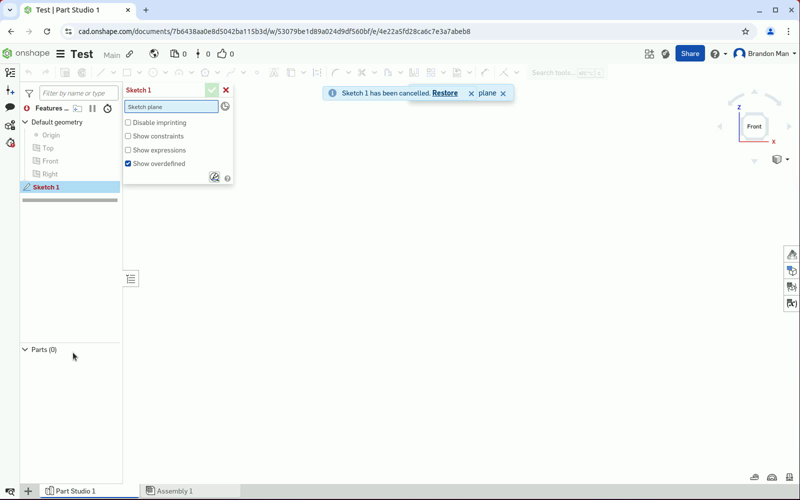
mouse_move(73, 163)
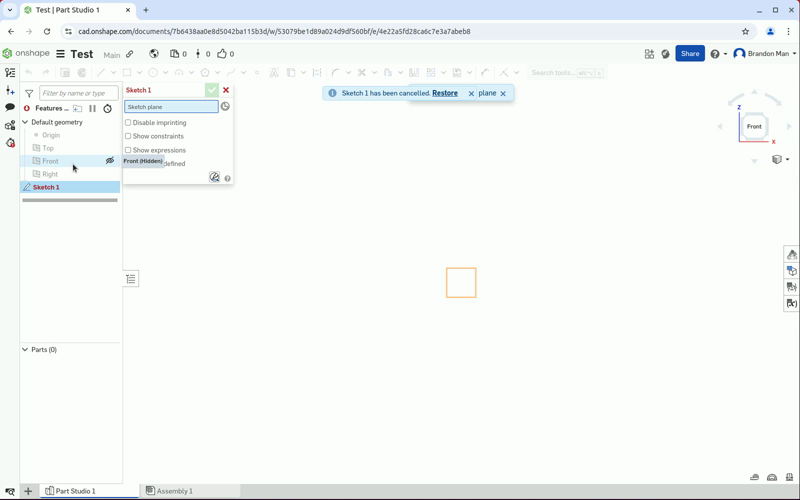
click(73, 163)
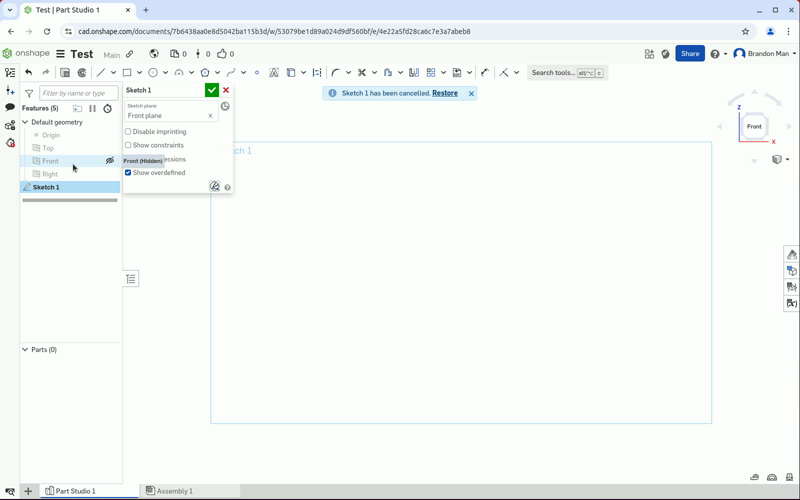
mouse_move(73, 352)
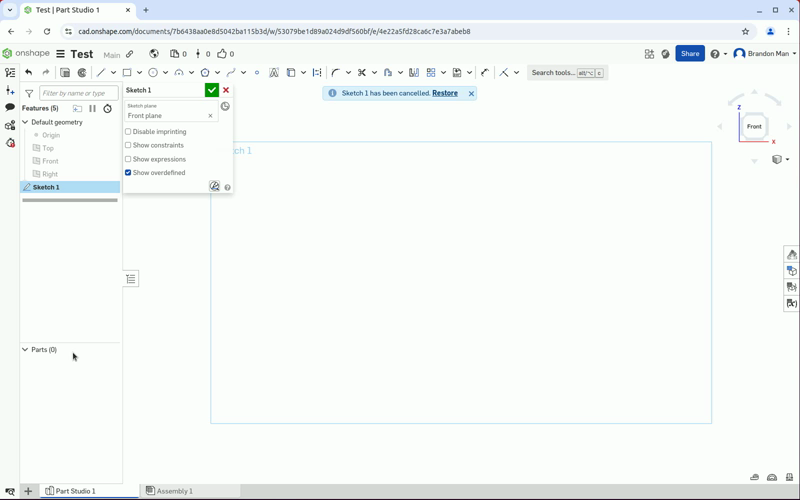
key(y)
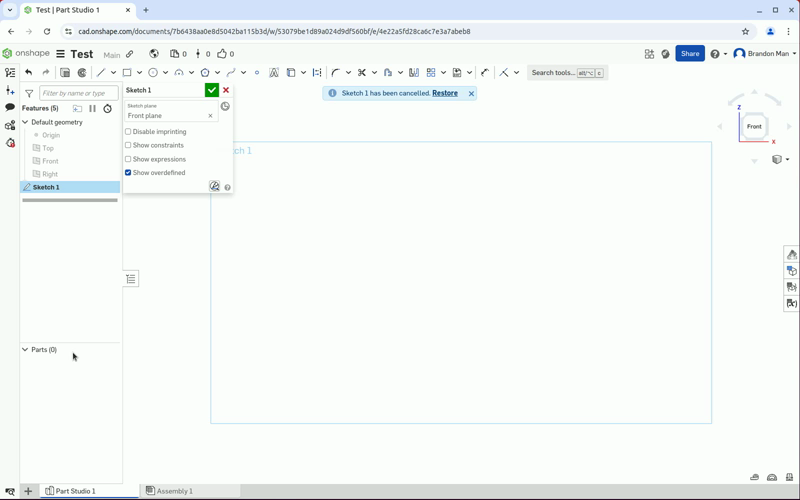
key(c)
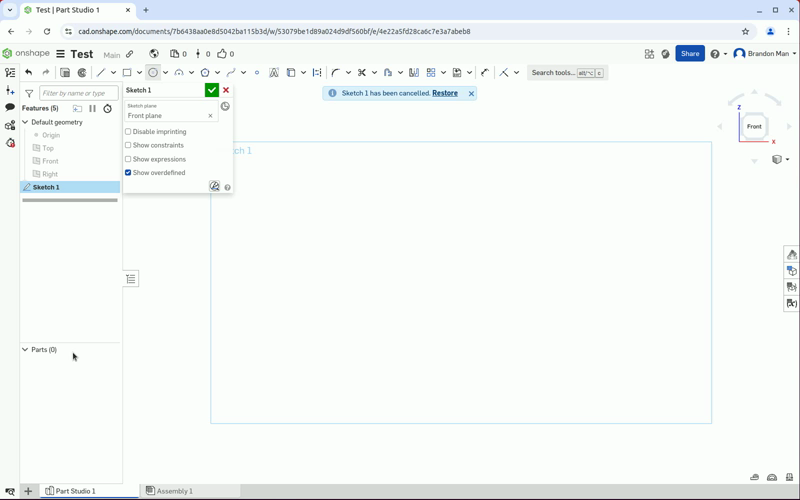
key_down(shift)
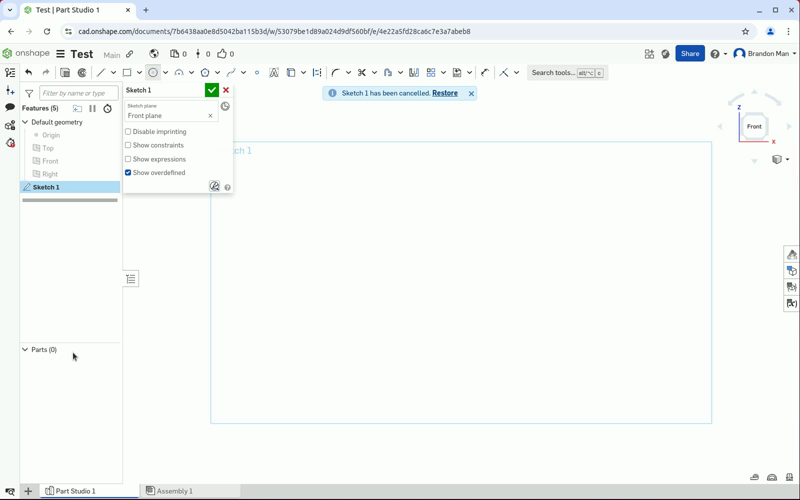
mouse_move(460, 282)
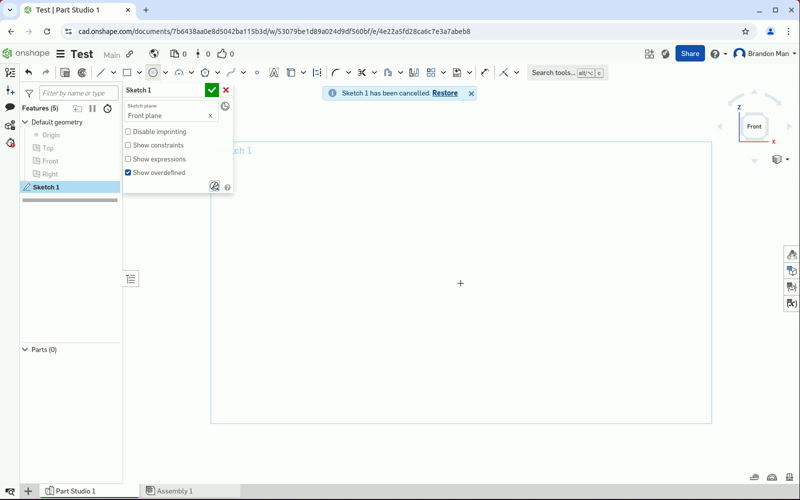
click(460, 282)
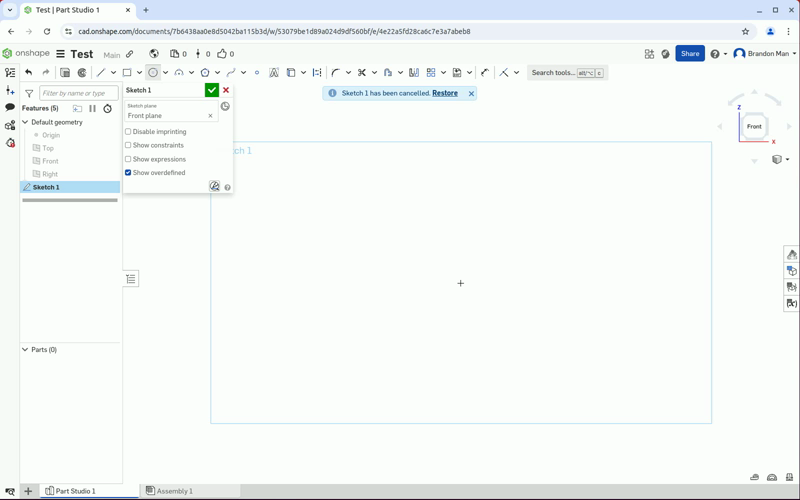
key_up(shift)
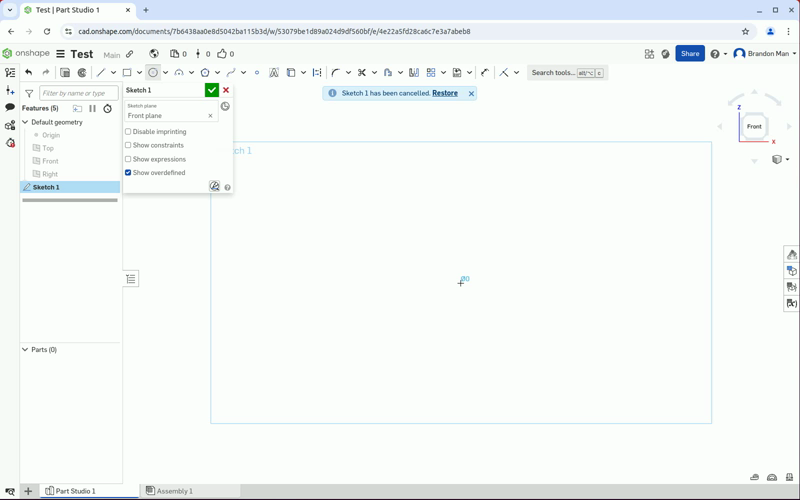
mouse_move(505, 282)
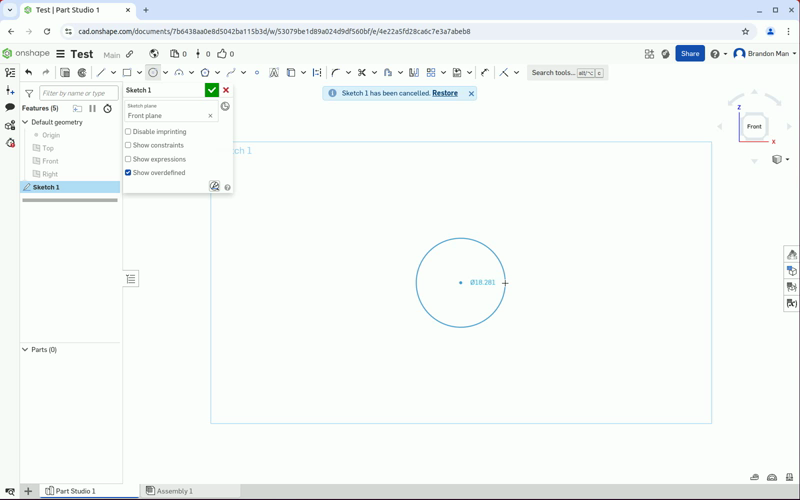
click(505, 282)
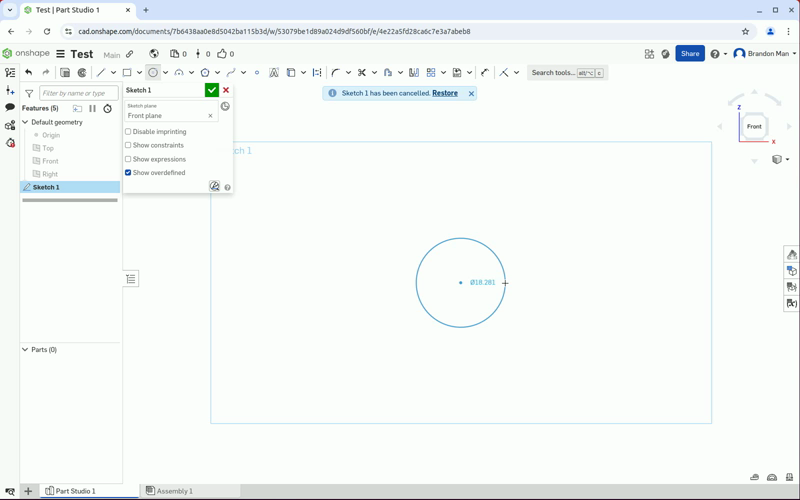
key(esc)
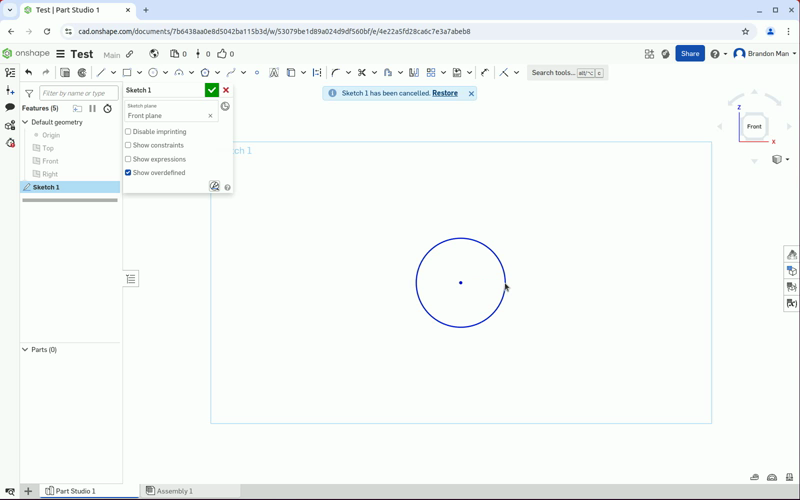
key(c)
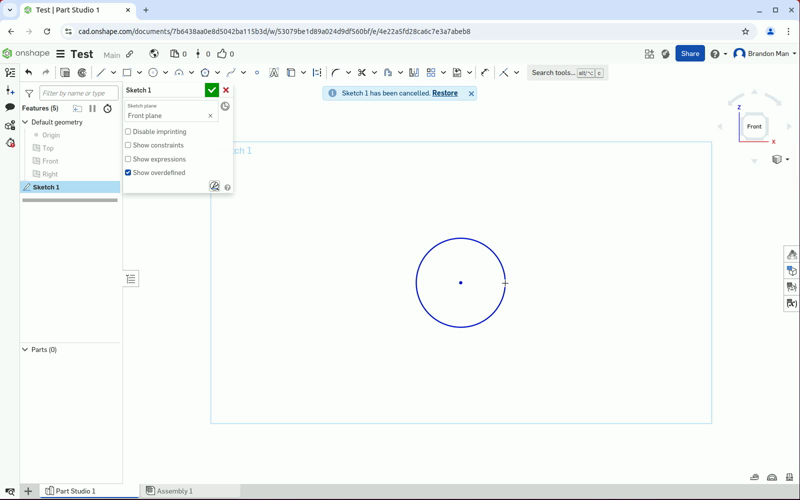
key_down(shift)
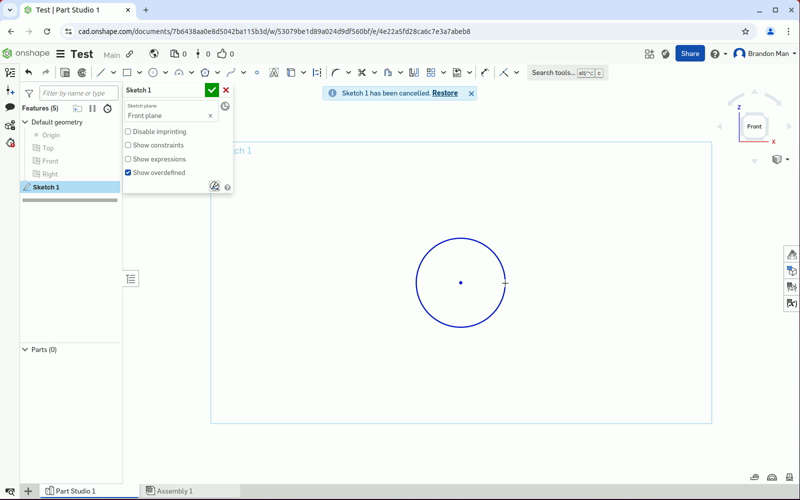
mouse_move(460, 282)
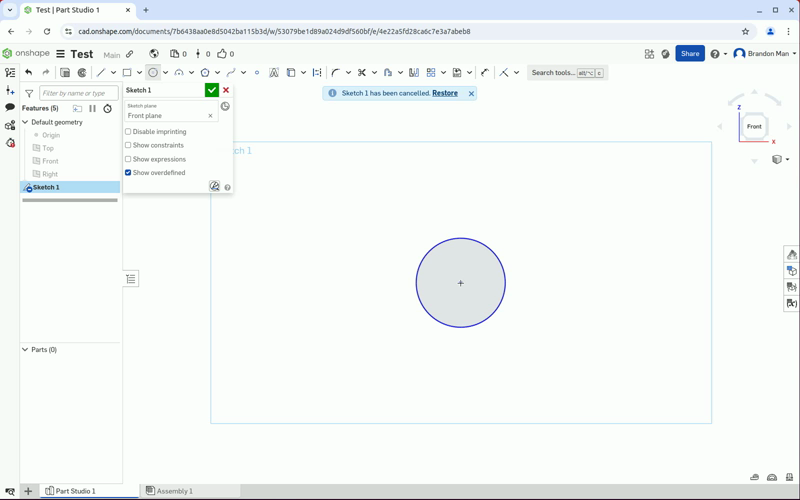
click(460, 282)
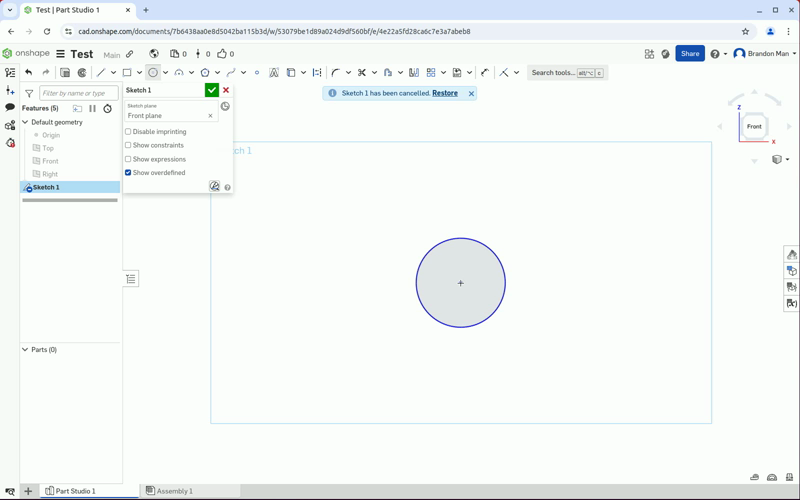
key_up(shift)
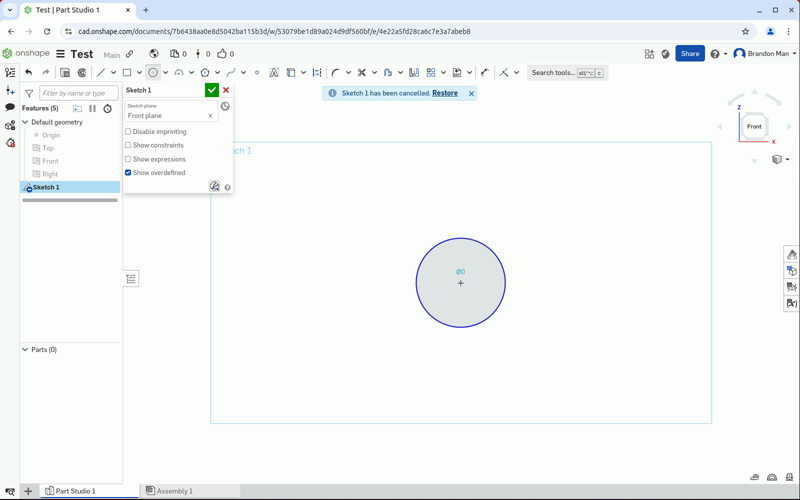
mouse_move(478, 282)
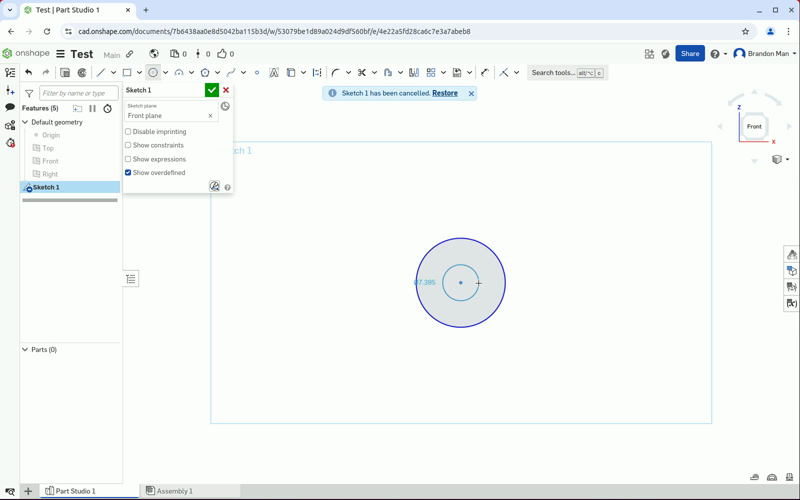
click(478, 282)
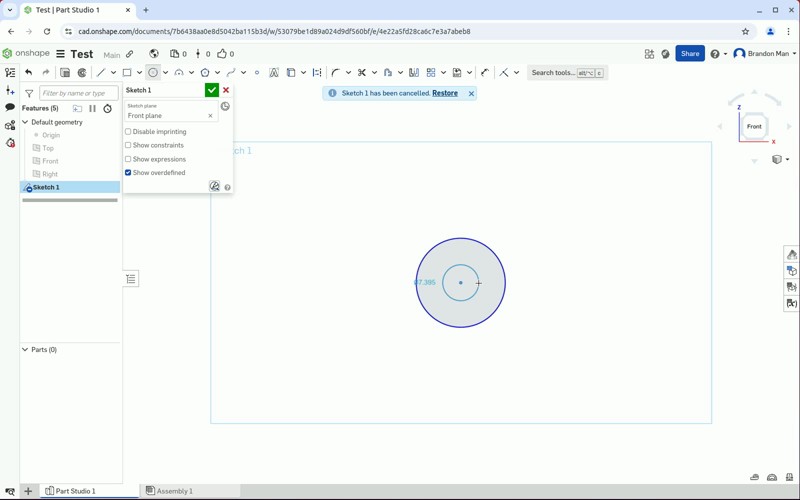
key(esc)
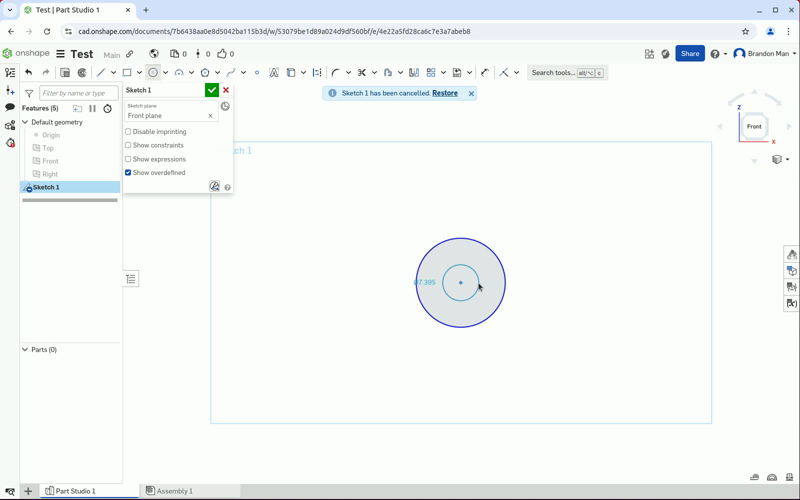
mouse_move(448, 259)
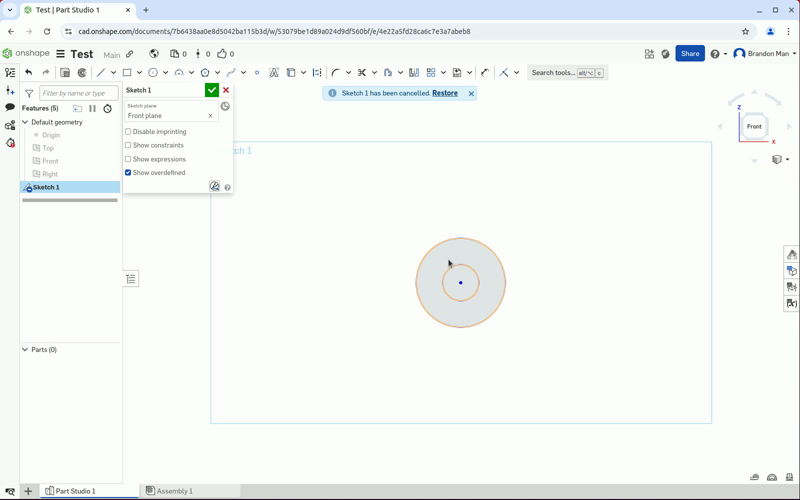
click(448, 259)
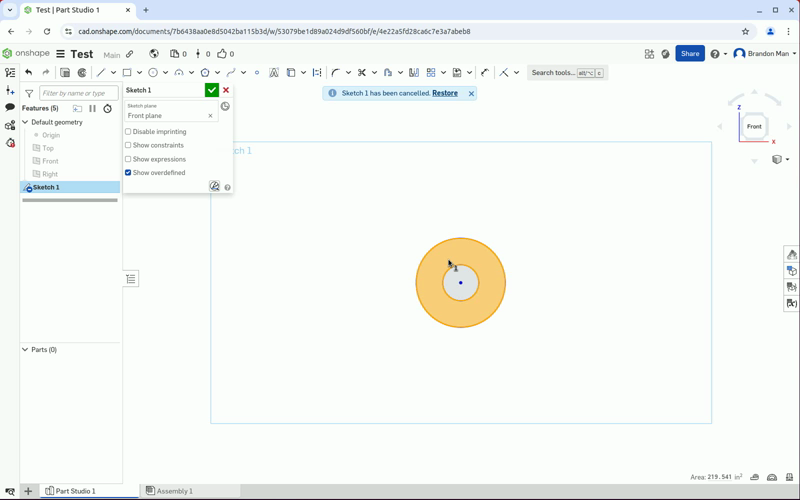
mouse_move(73, 352)
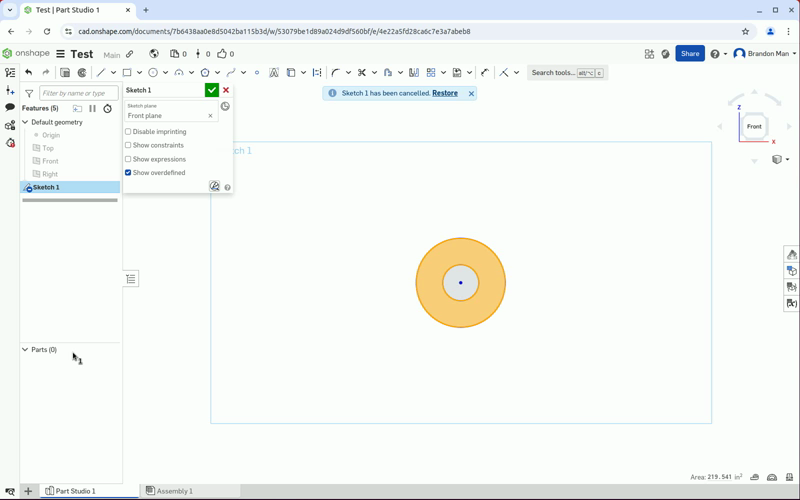
key(shift+y)
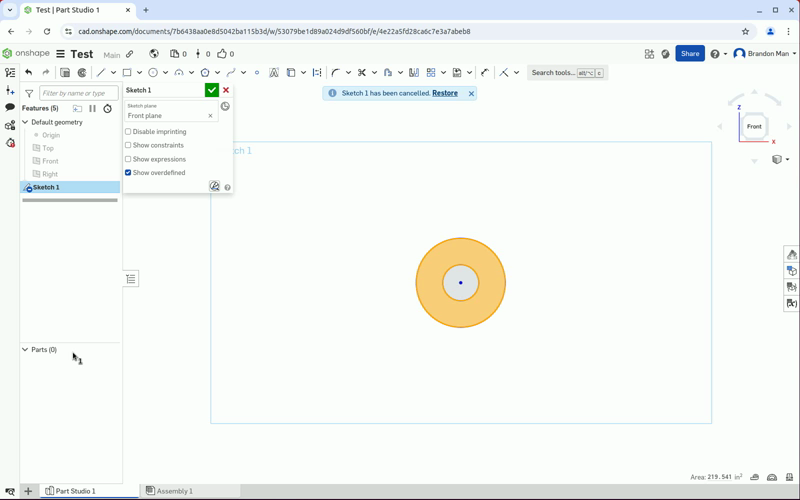
key(shift+e)
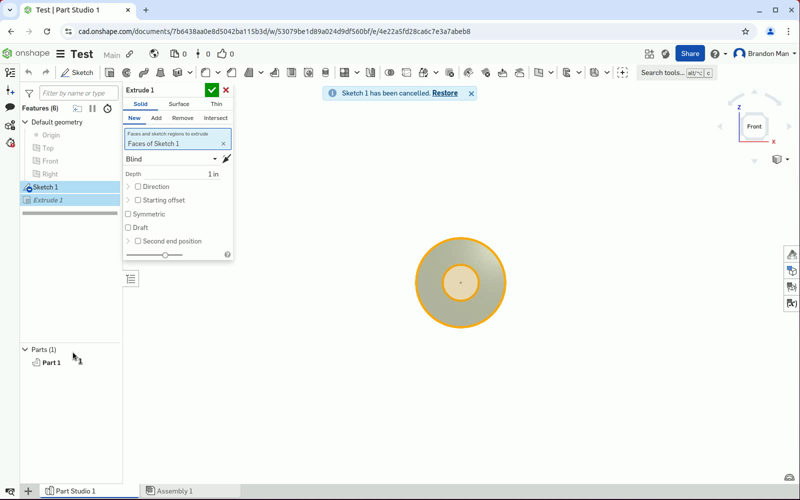
mouse_move(143, 106)
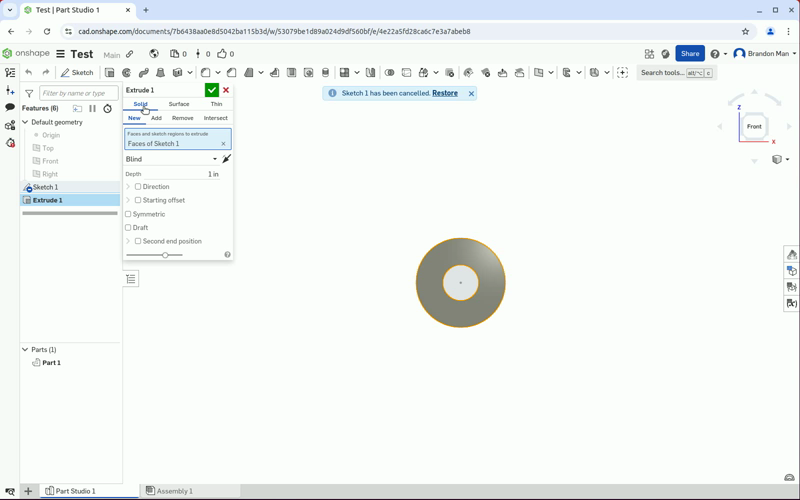
click(143, 106)
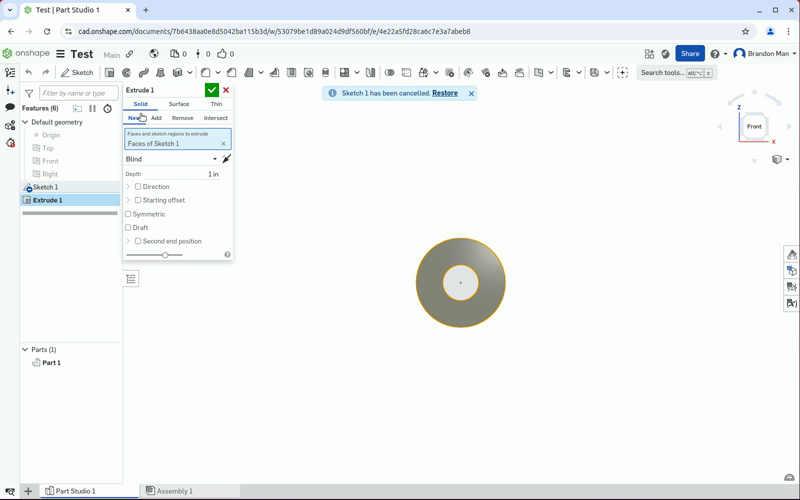
mouse_move(137, 120)
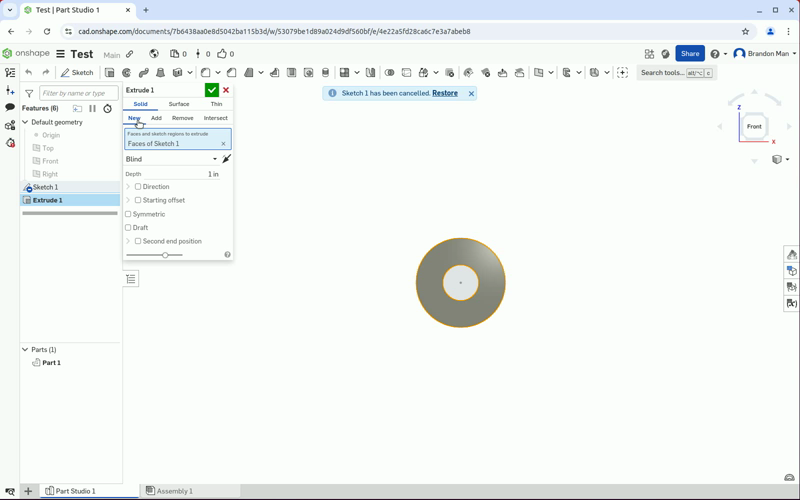
click(137, 120)
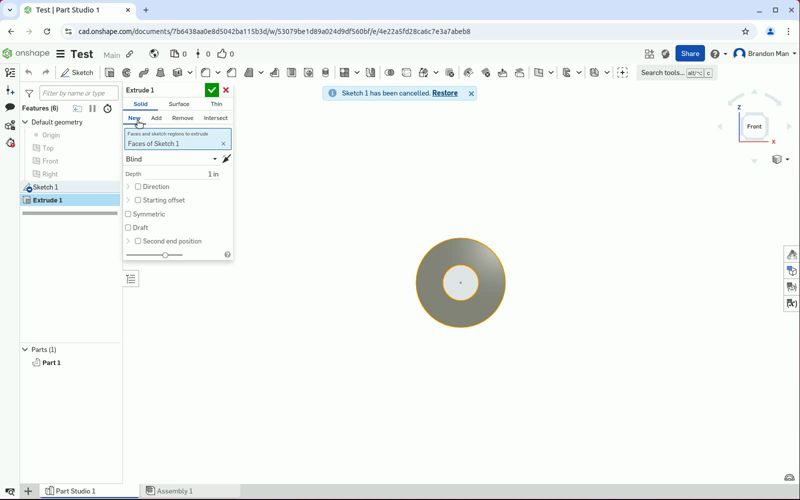
key(tab, 4)
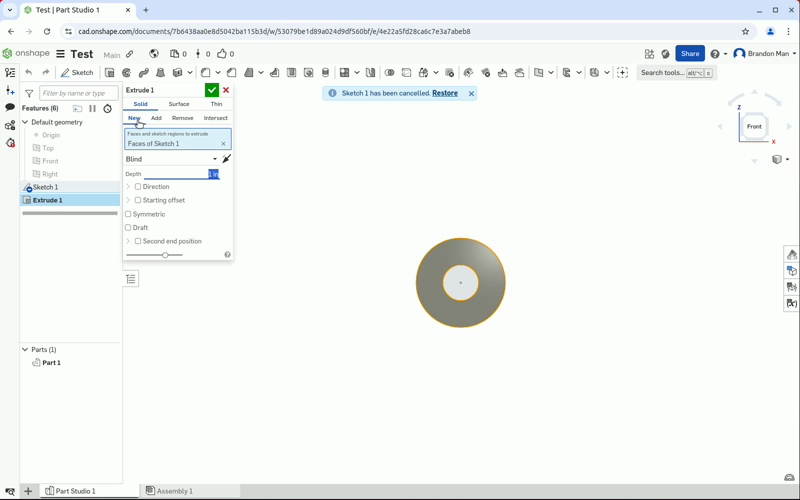
text(3.611)
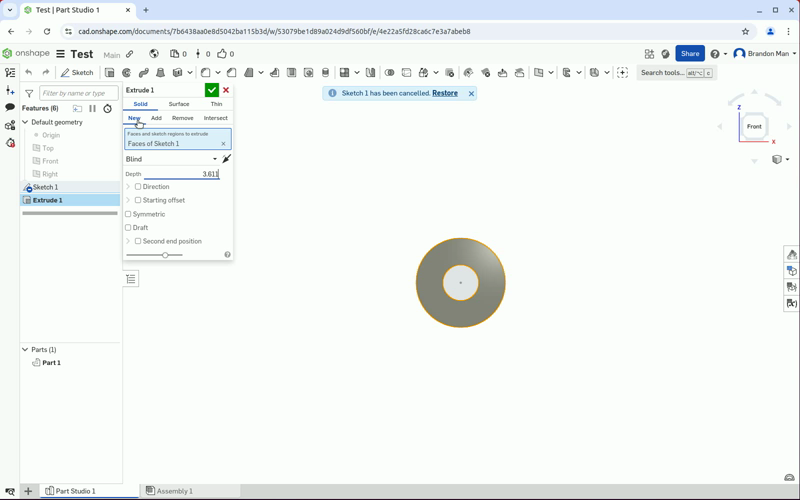
key(enter)
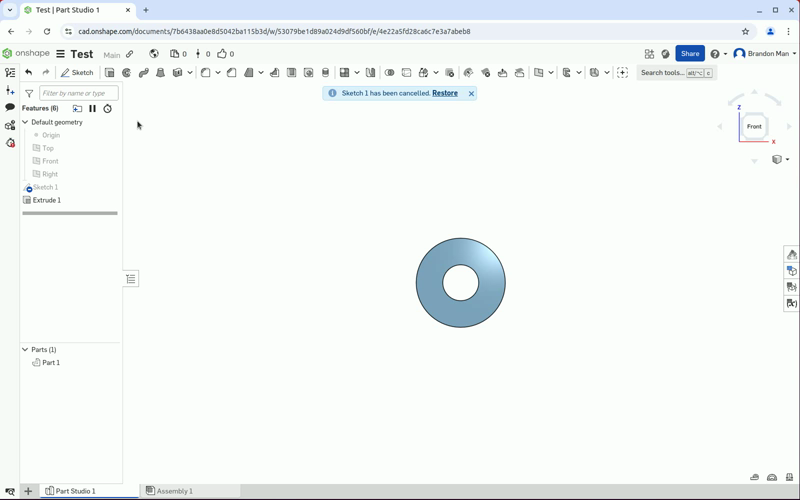
key(shift+h)
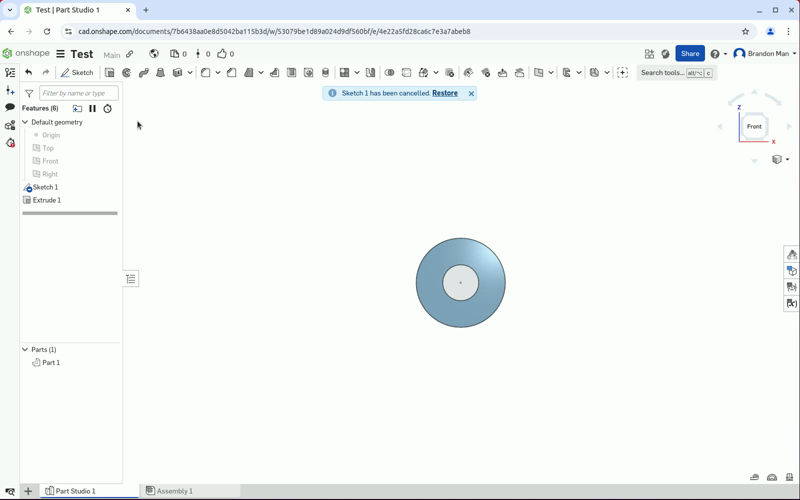
key(shift+h)
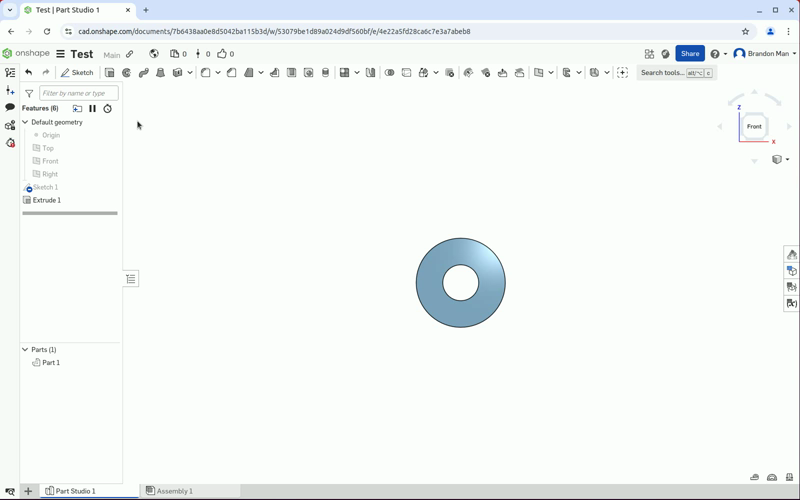
mouse_move(73, 189)
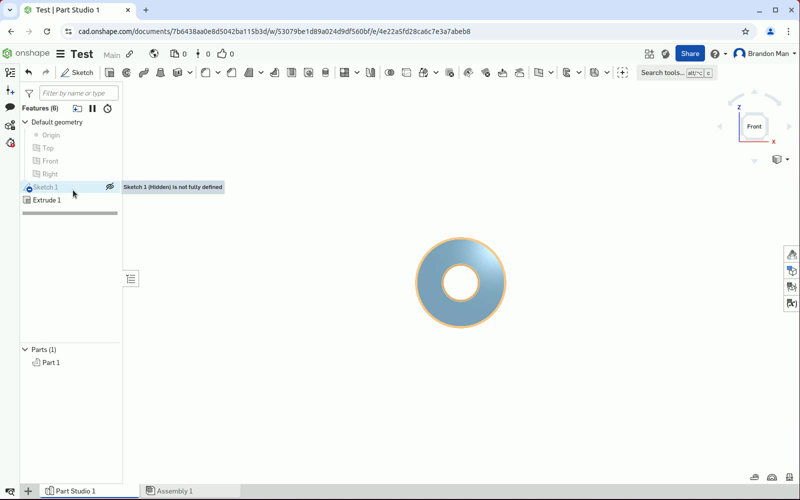
click(73, 189)
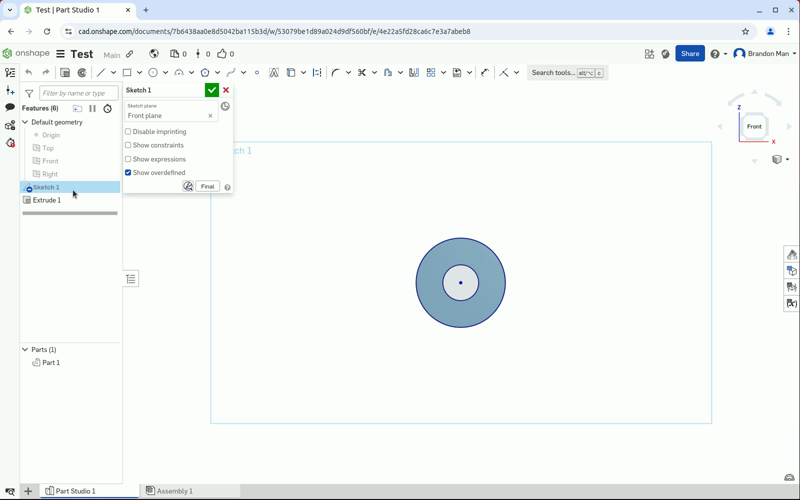
mouse_move(229, 92)
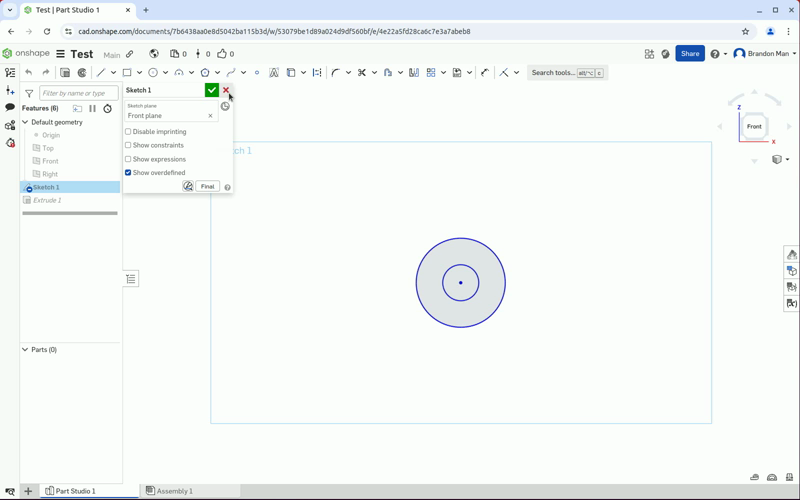
click(229, 92)
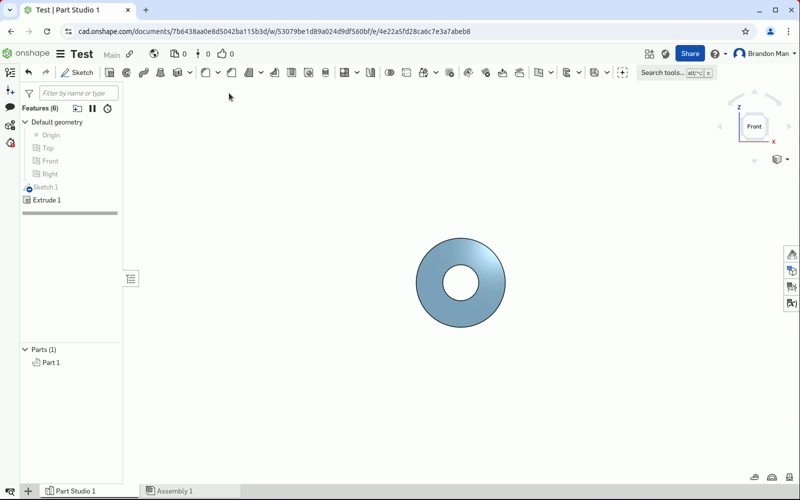
mouse_move(541, 75)
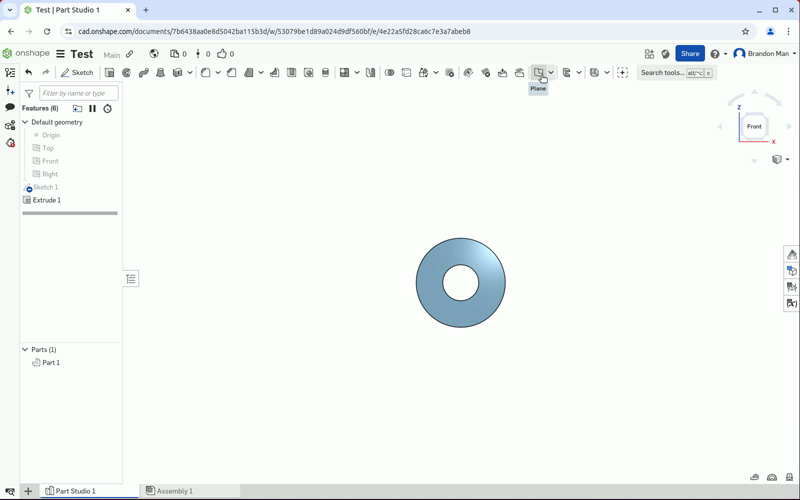
click(541, 75)
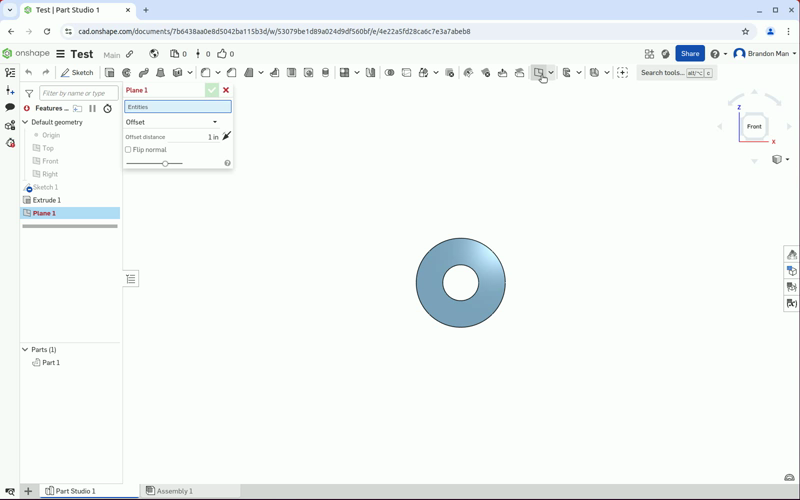
mouse_move(73, 163)
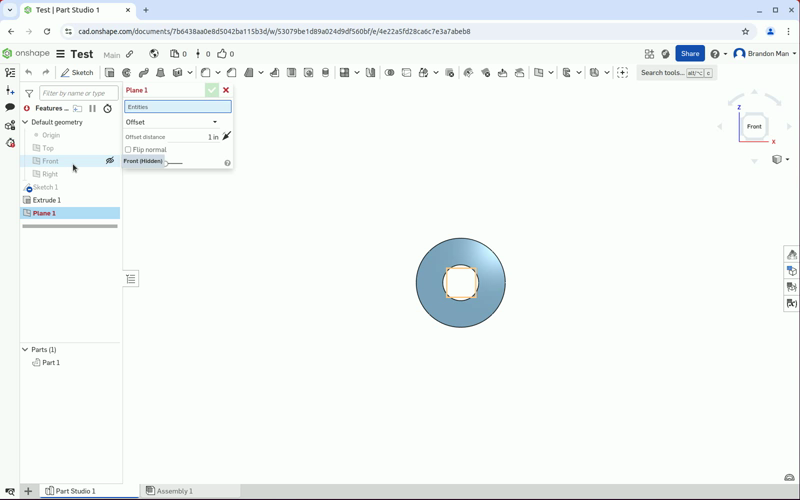
click(73, 163)
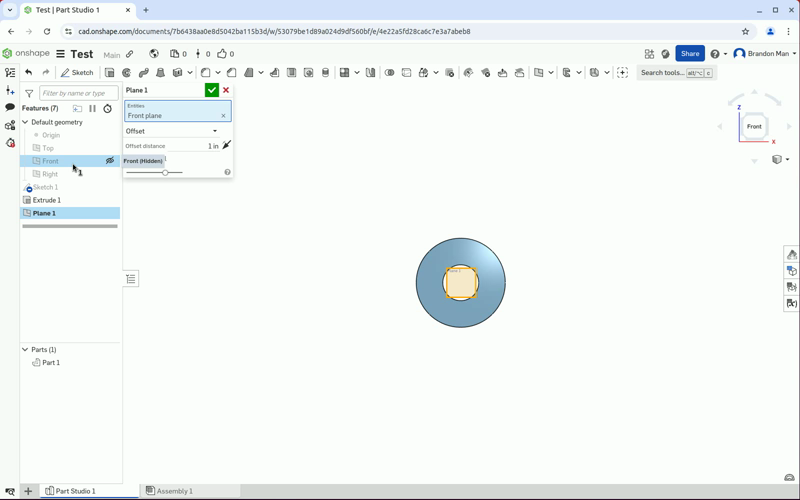
key(tab, 2)
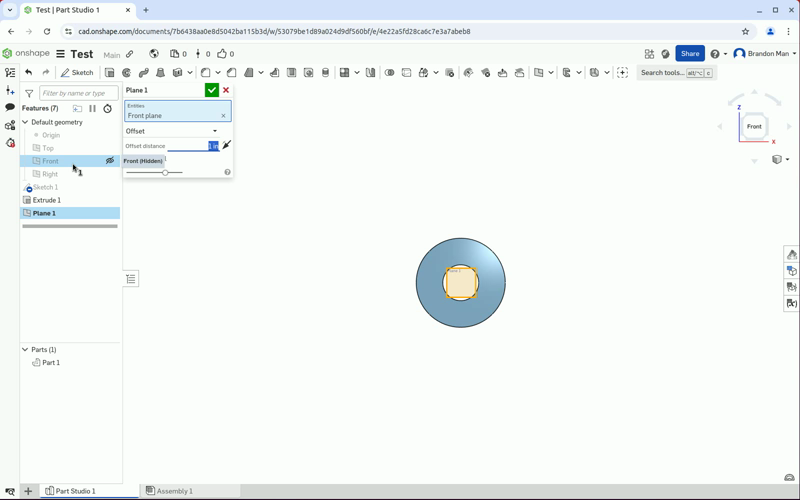
text(3.605)
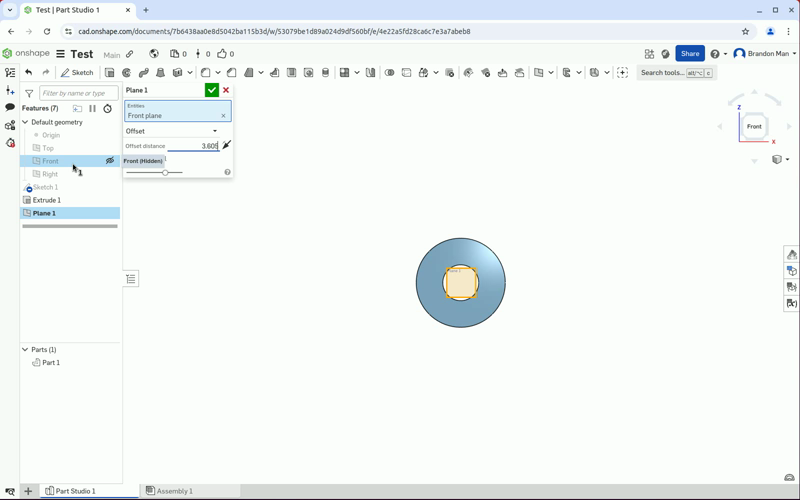
key(enter, 2)
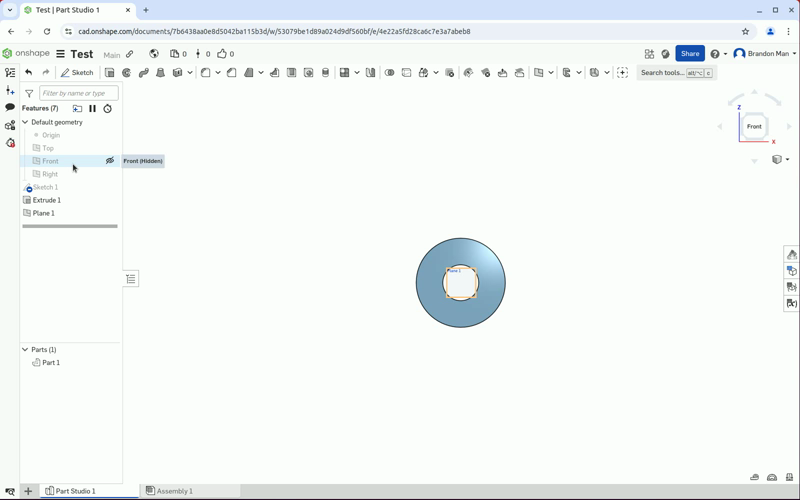
key(shift+s)
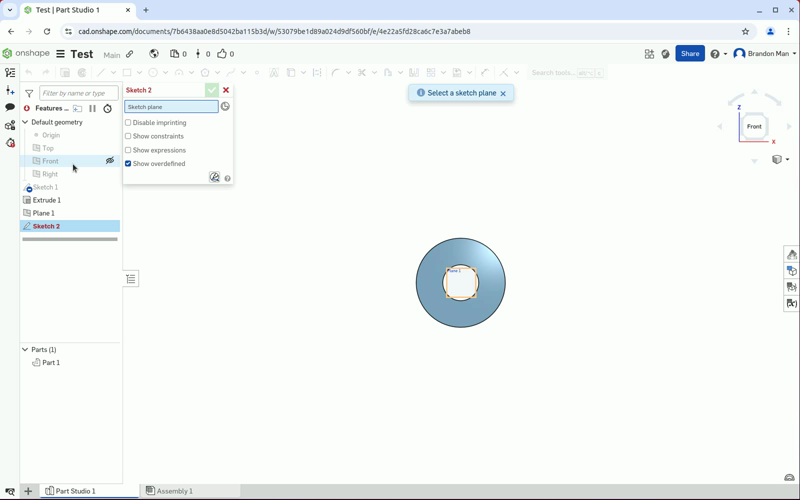
mouse_move(73, 215)
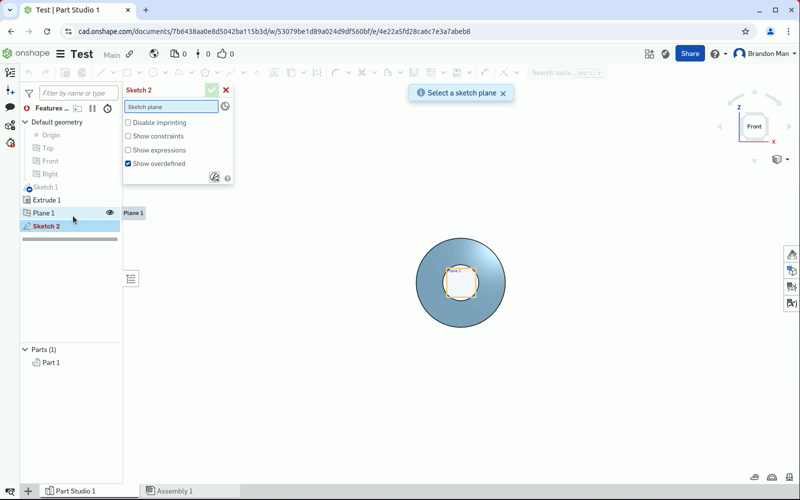
click(73, 215)
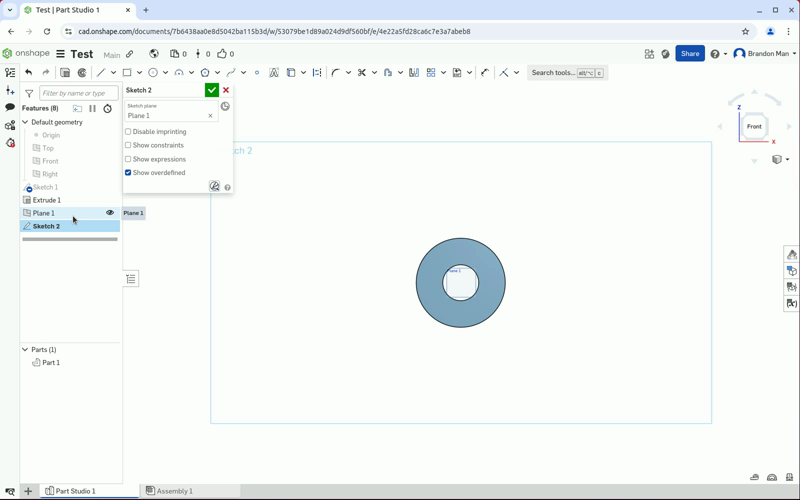
mouse_move(73, 352)
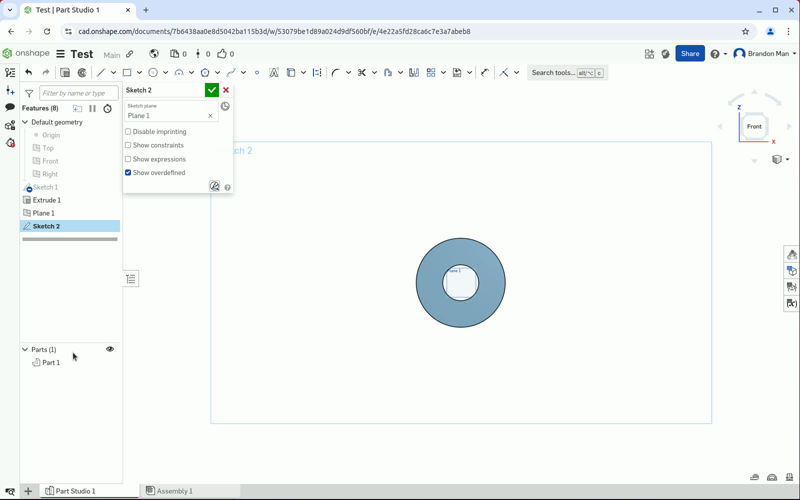
key(y)
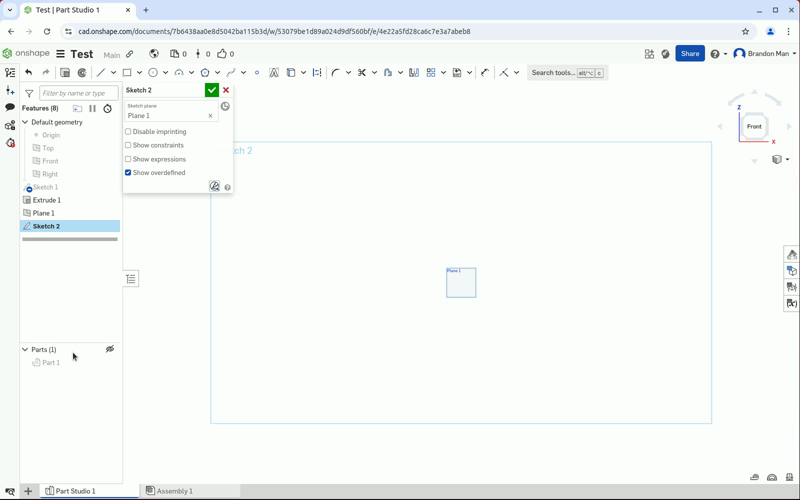
key(c)
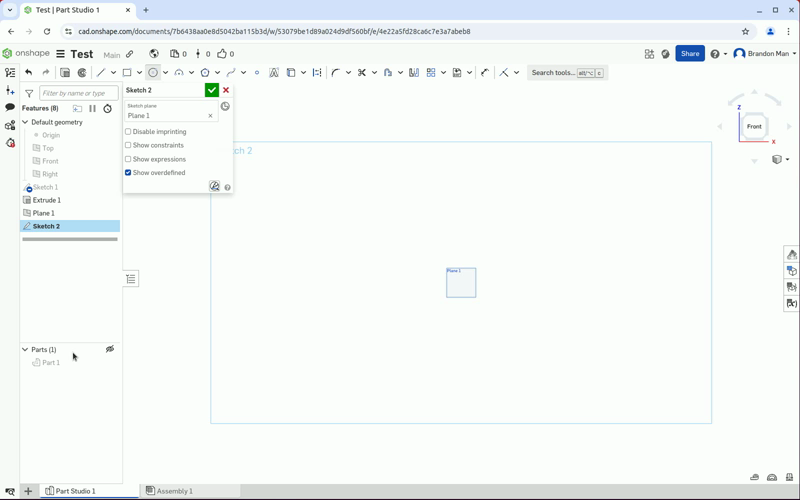
key_down(shift)
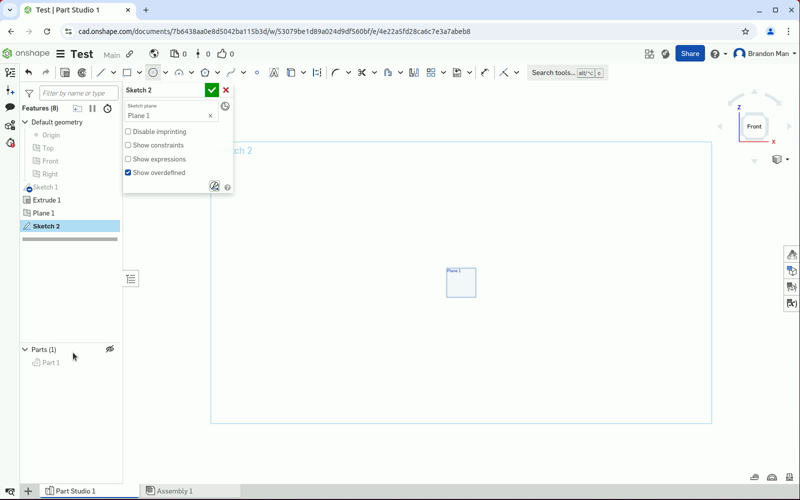
mouse_move(460, 282)
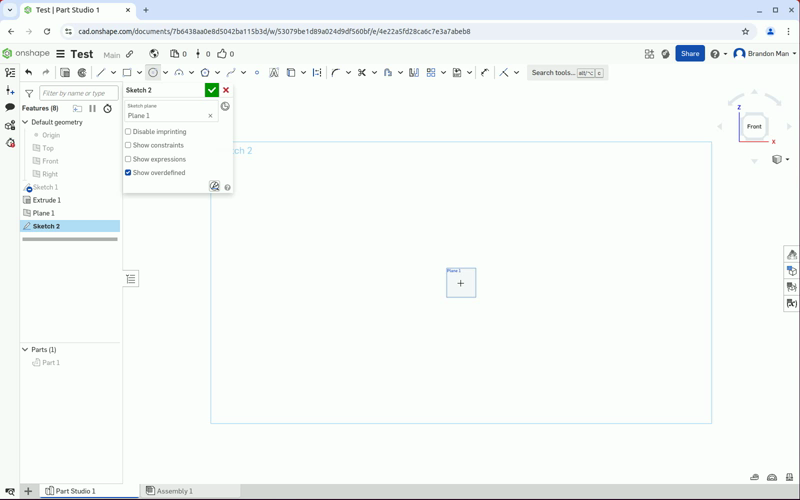
click(460, 282)
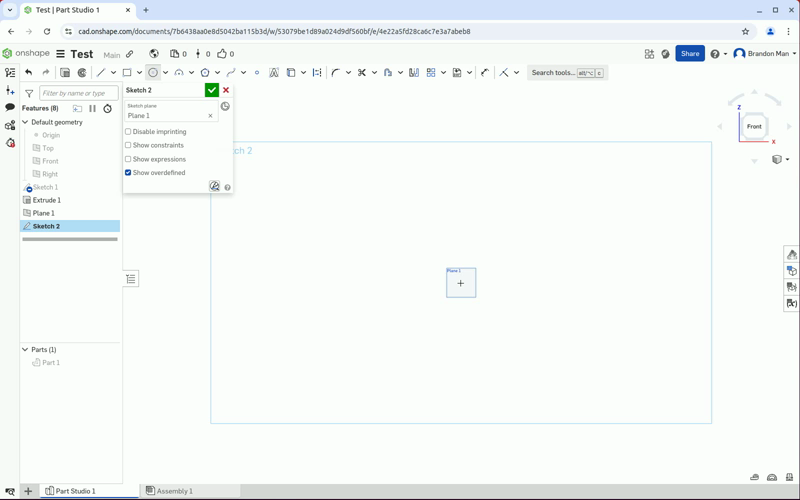
key_up(shift)
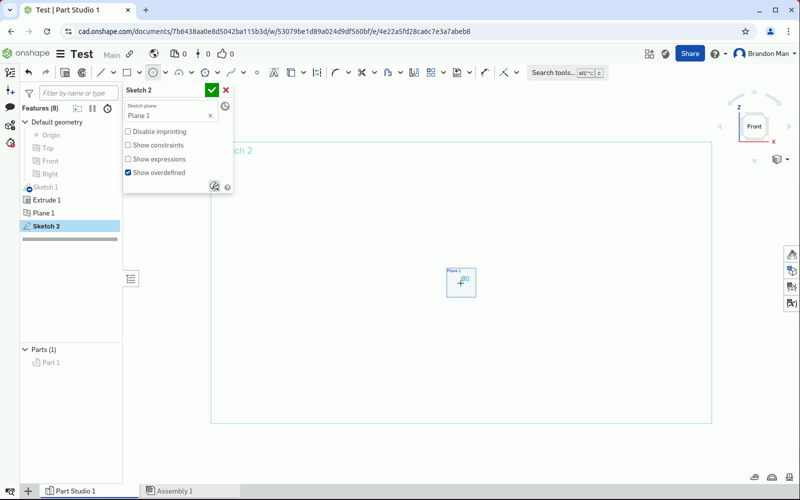
mouse_move(492, 282)
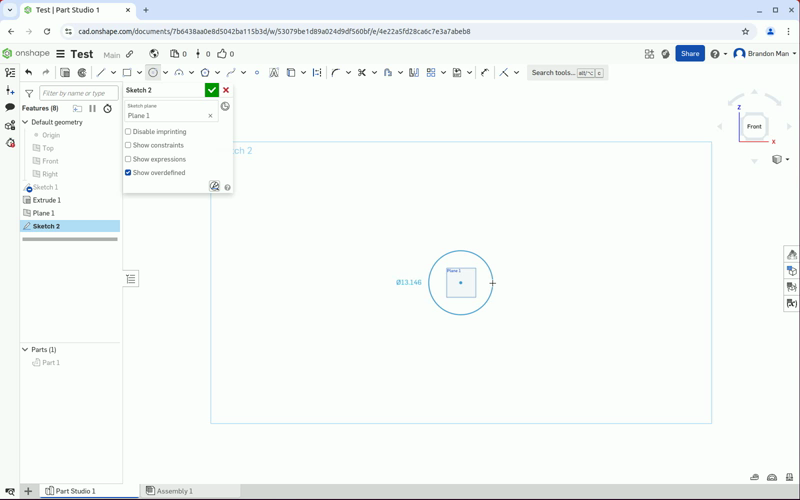
click(492, 282)
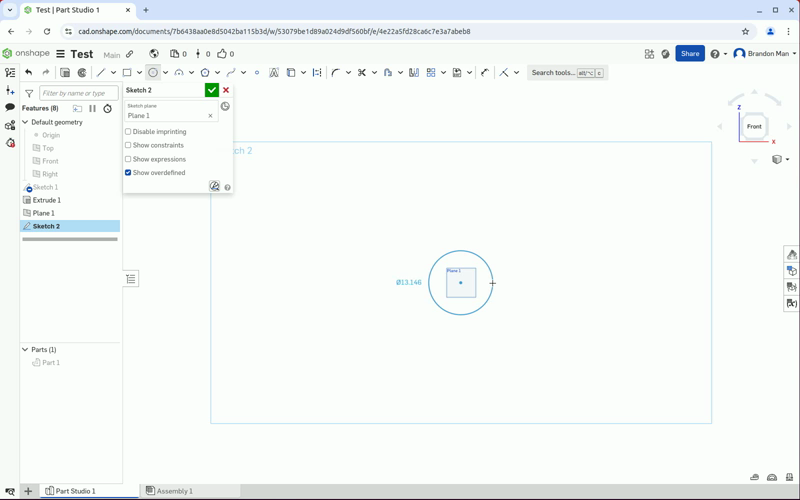
key(esc)
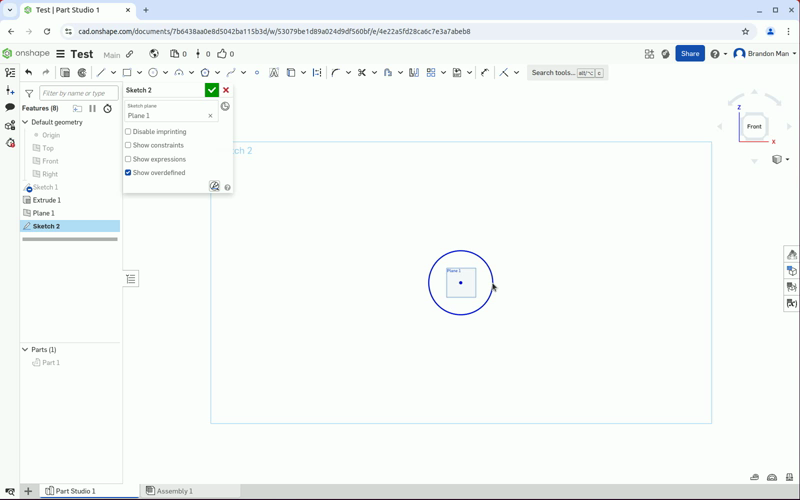
key(c)
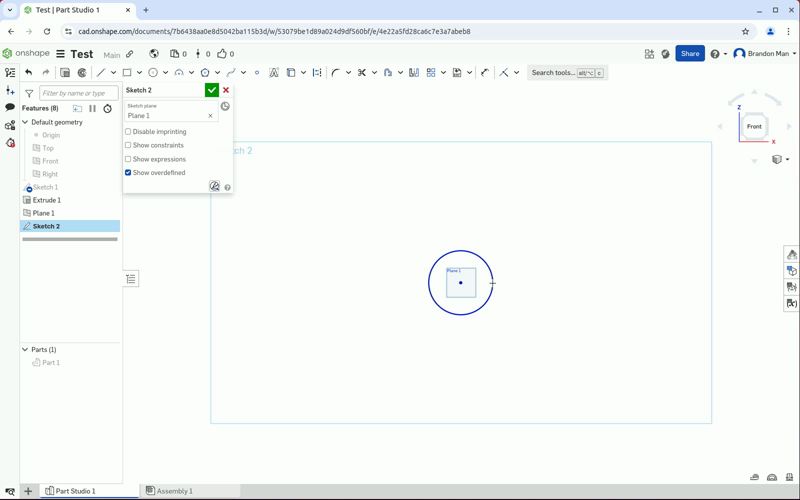
key_down(shift)
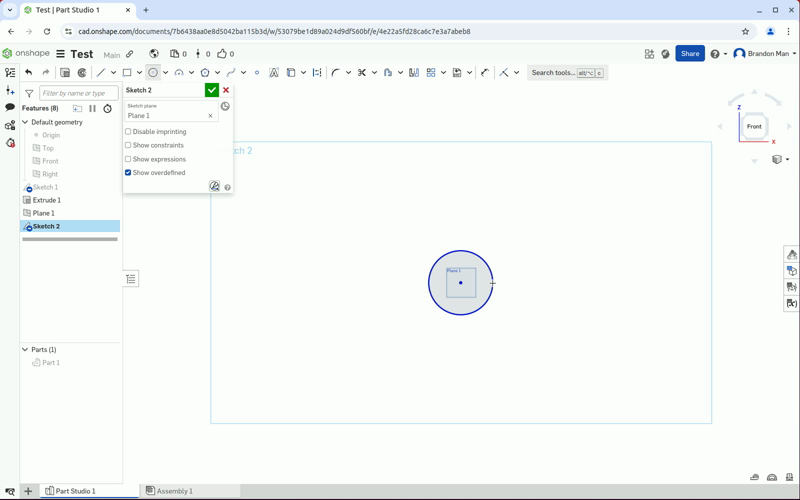
mouse_move(460, 282)
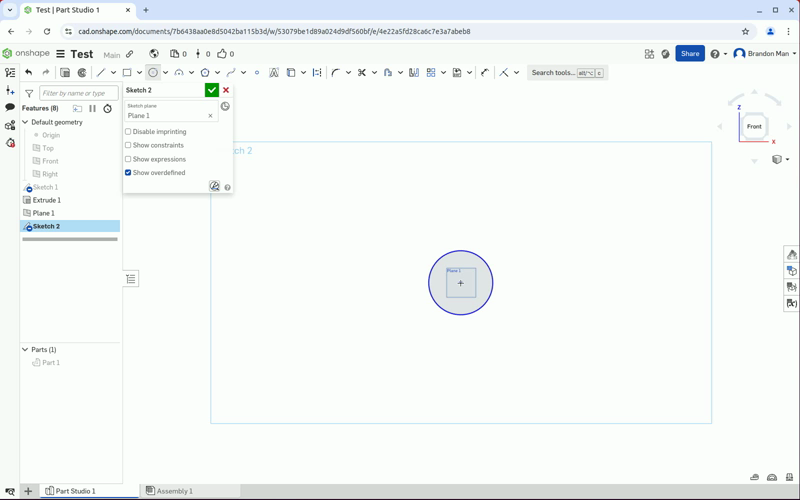
click(460, 282)
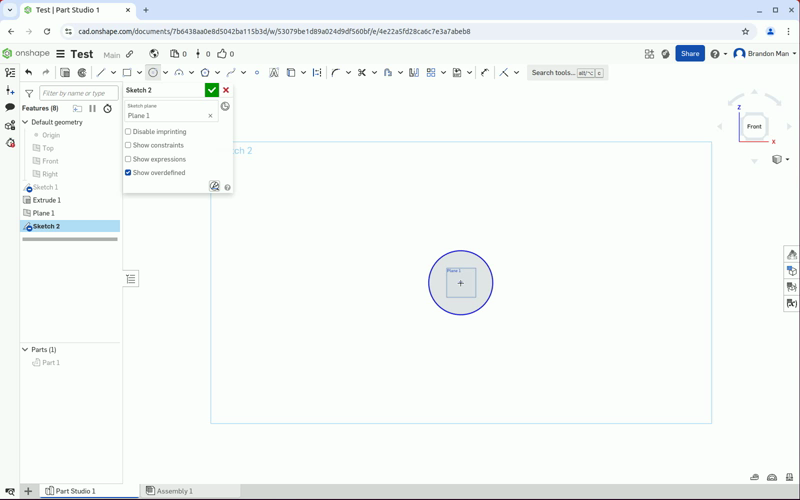
key_up(shift)
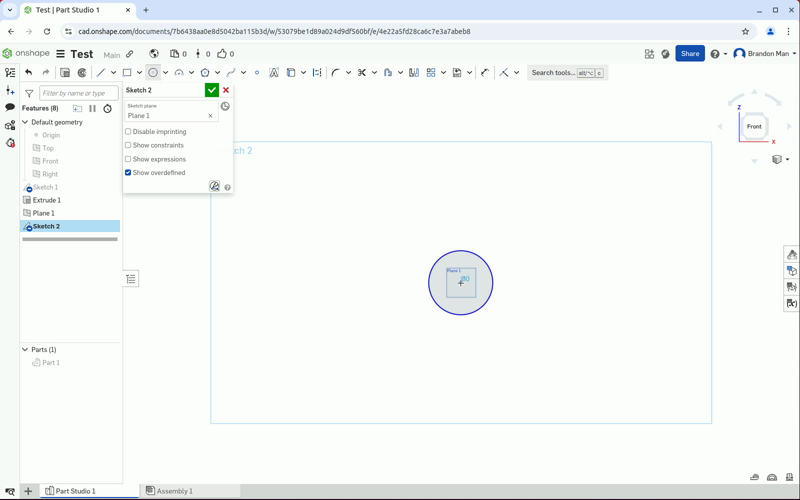
mouse_move(478, 282)
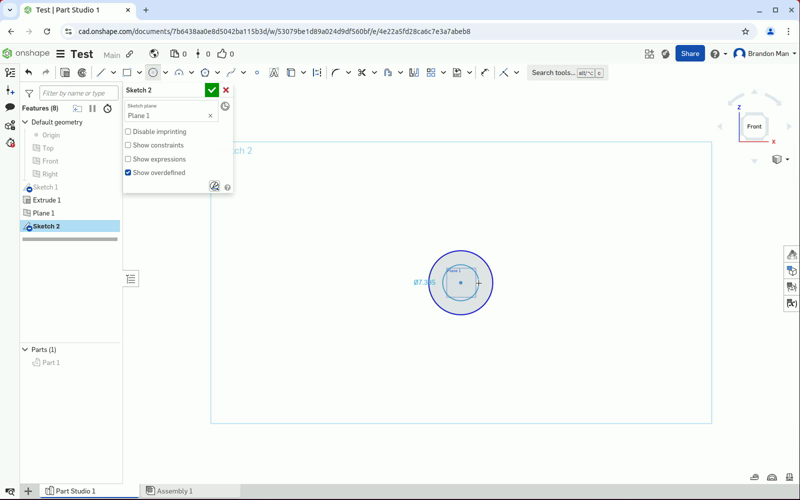
click(478, 282)
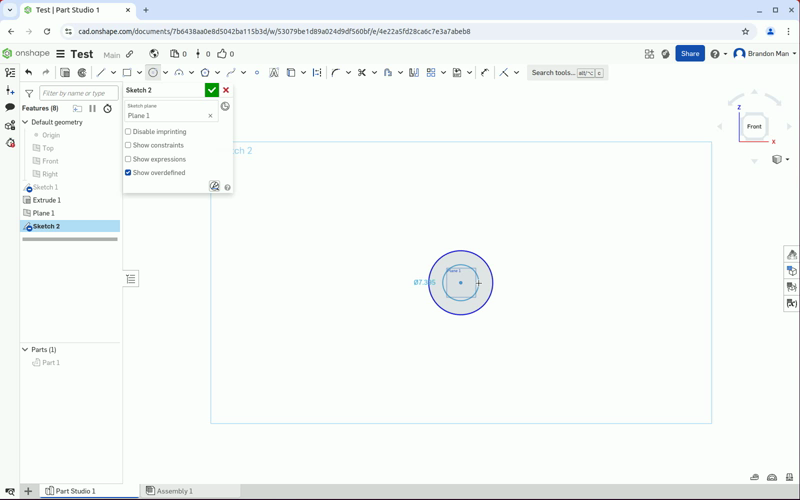
key(esc)
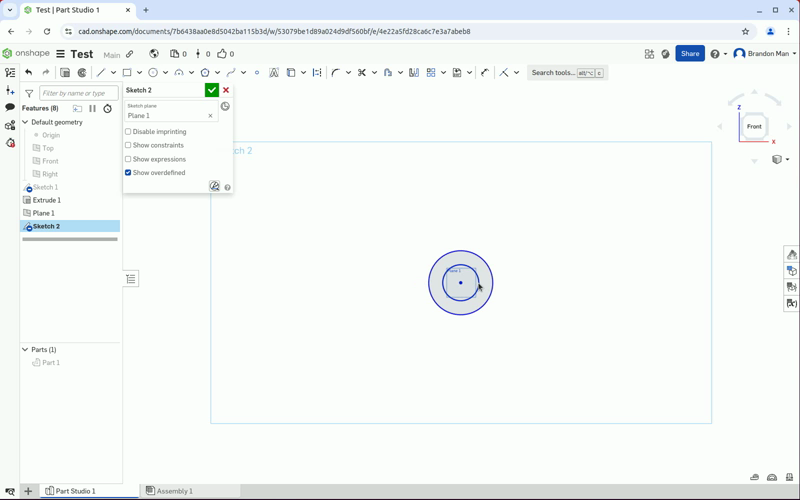
mouse_move(440, 262)
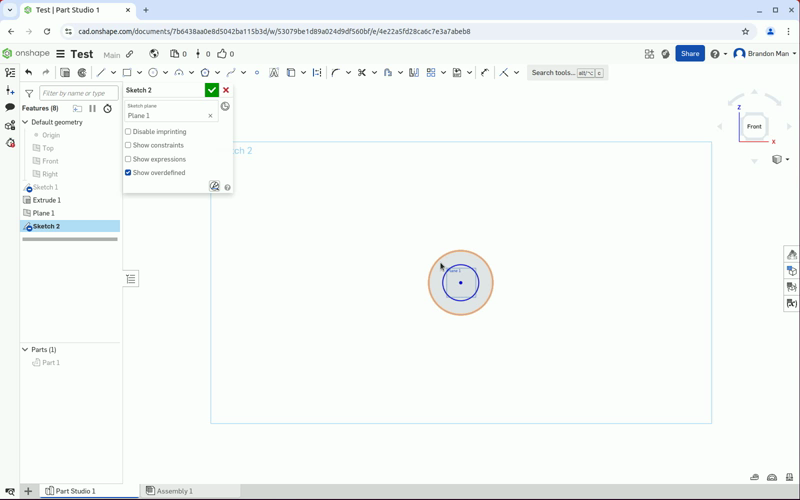
click(440, 262)
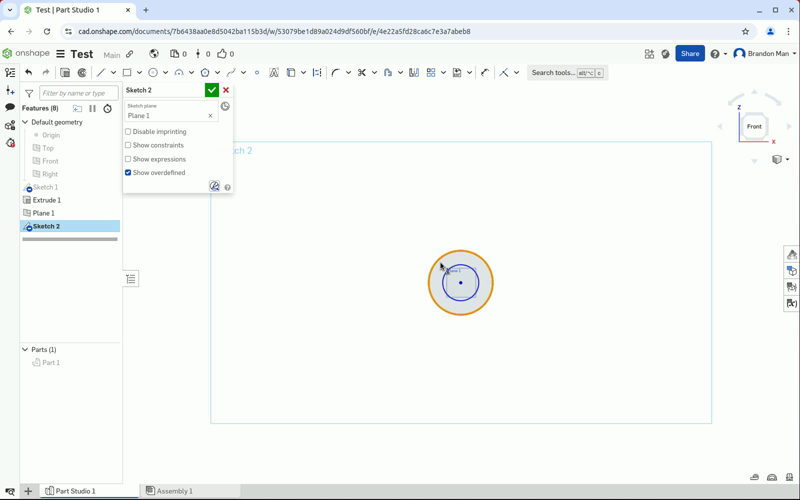
mouse_move(73, 352)
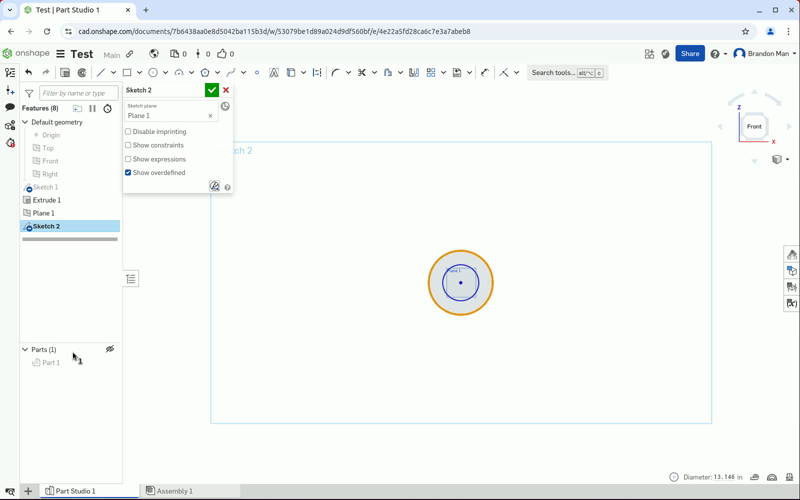
key(shift+y)
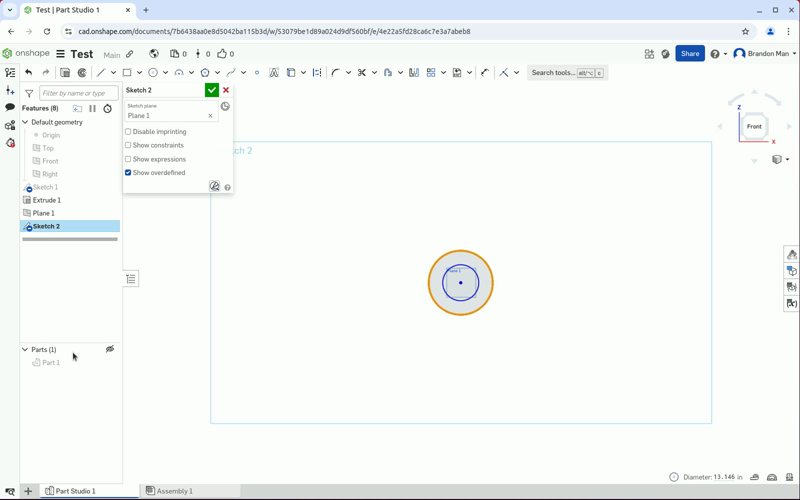
key(shift+e)
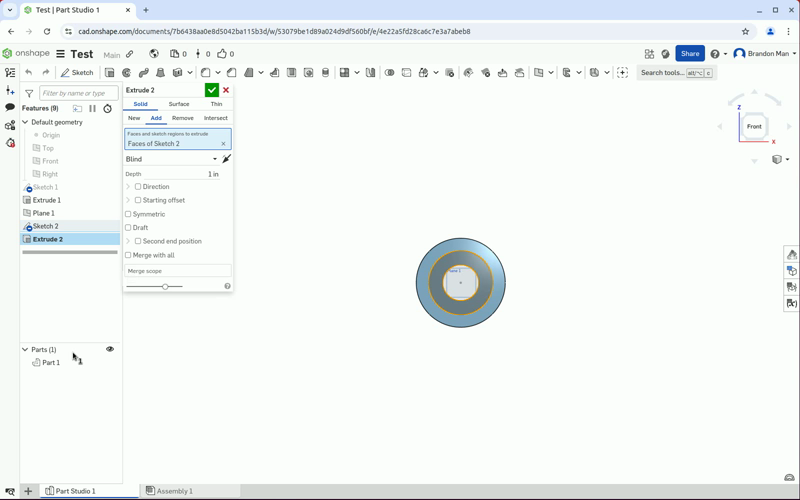
mouse_move(143, 106)
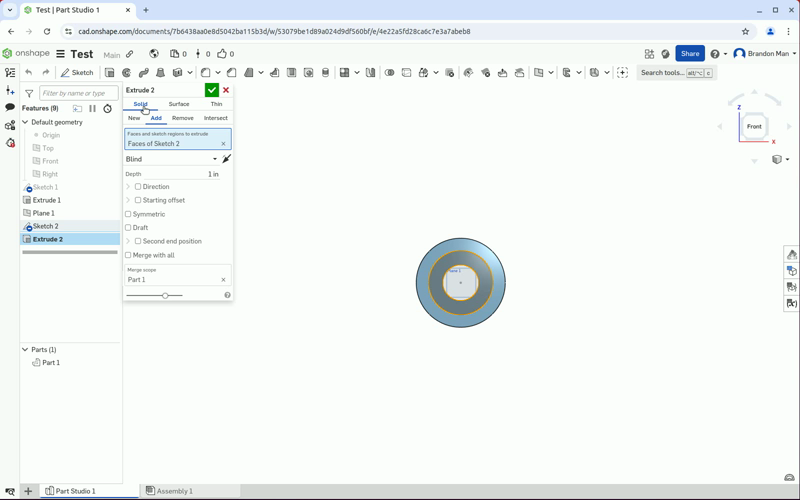
click(143, 106)
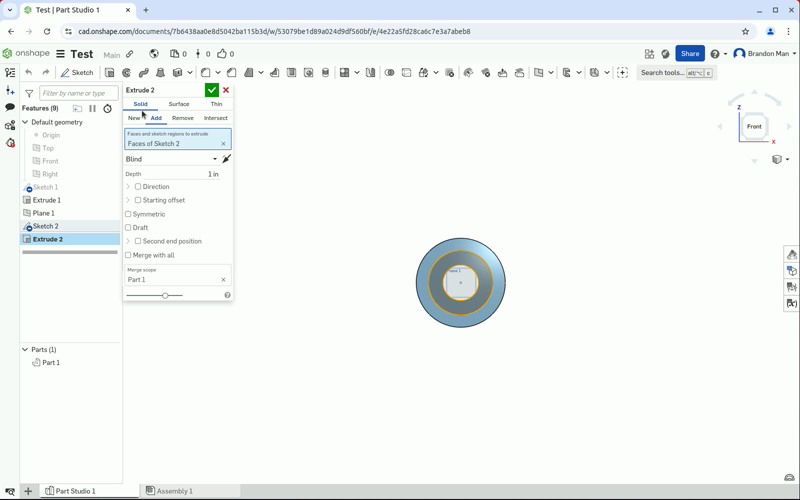
mouse_move(137, 120)
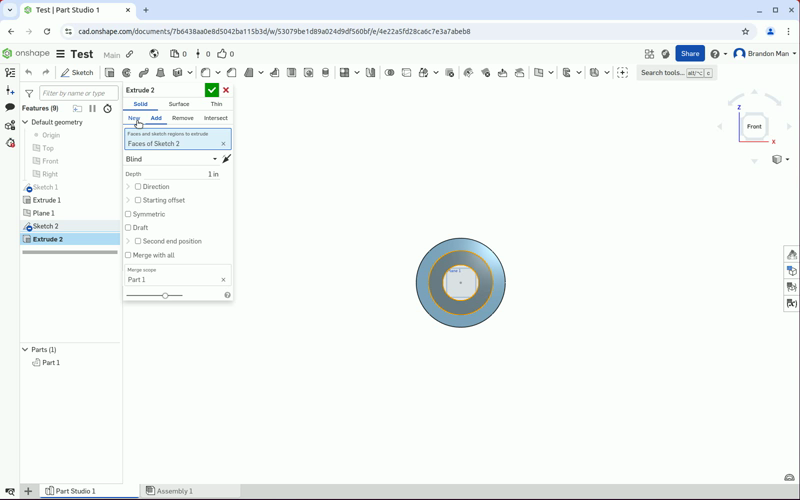
click(137, 120)
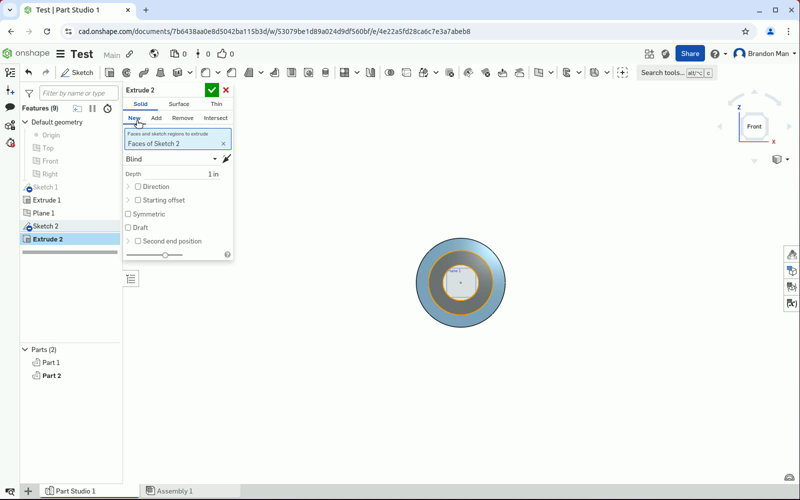
key(tab, 4)
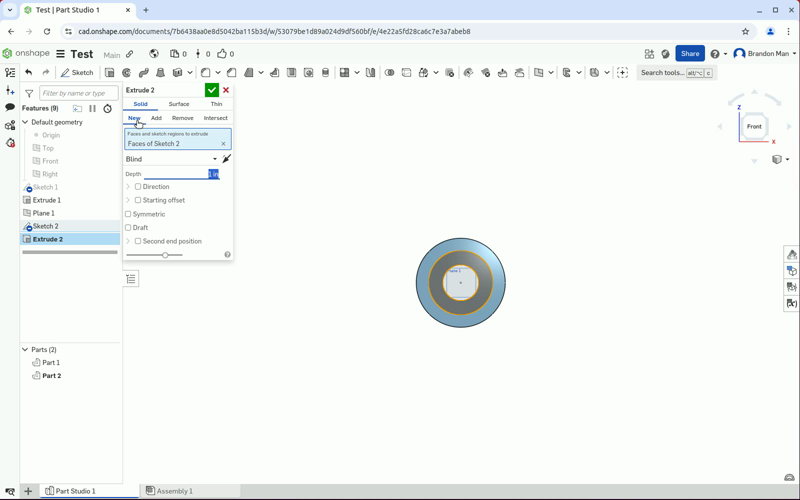
text(1.204)
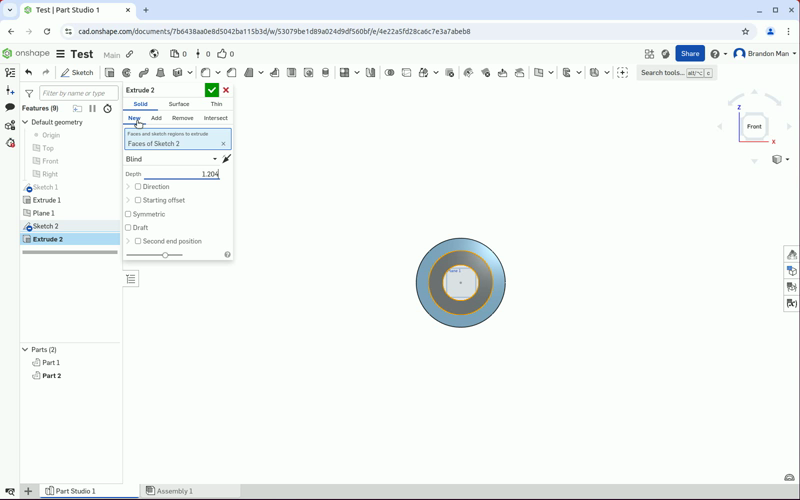
key(enter)
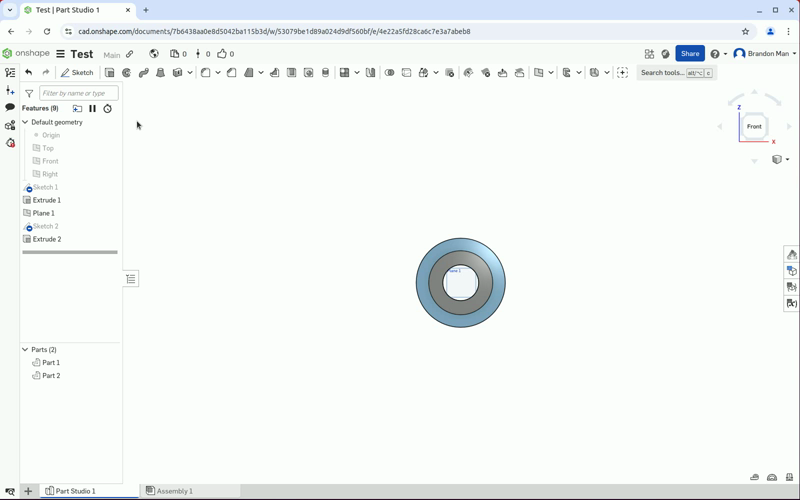
key(shift+h)
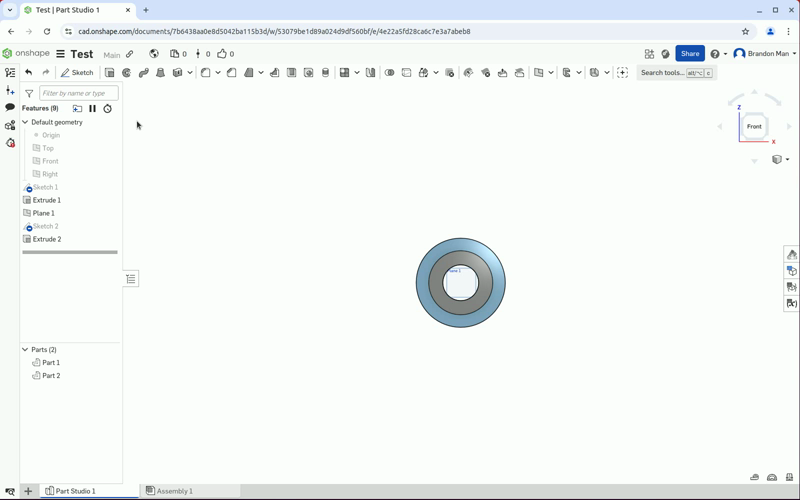
key(shift+h)
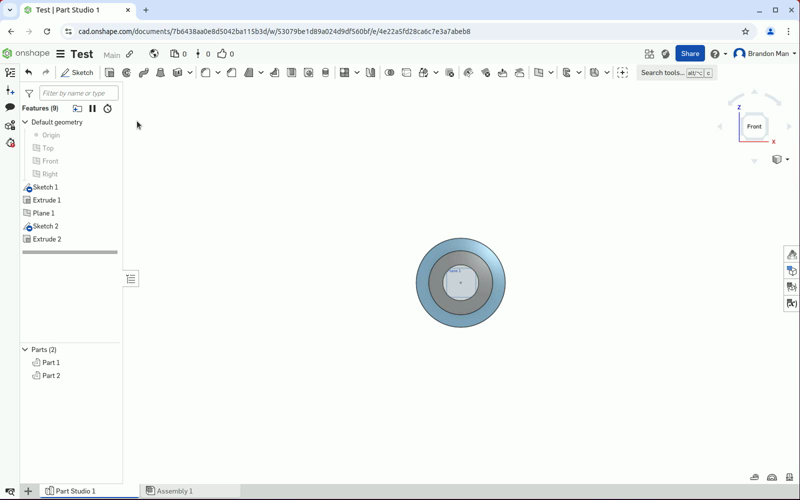
key(shift+7)
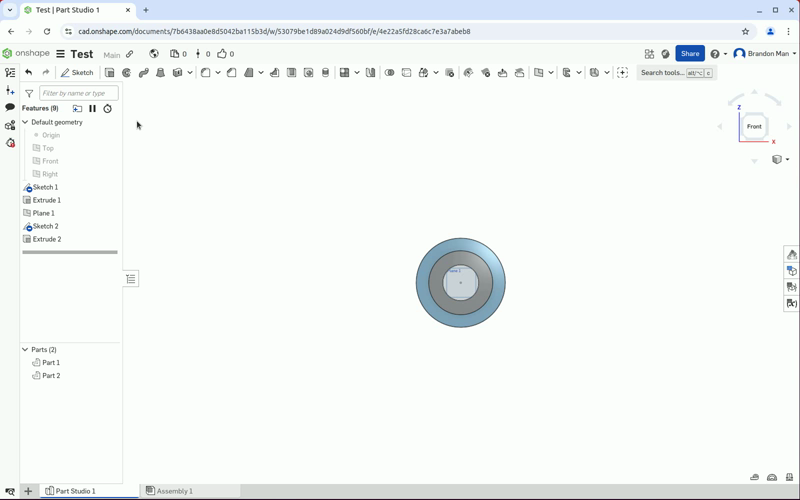
key(left, 2)
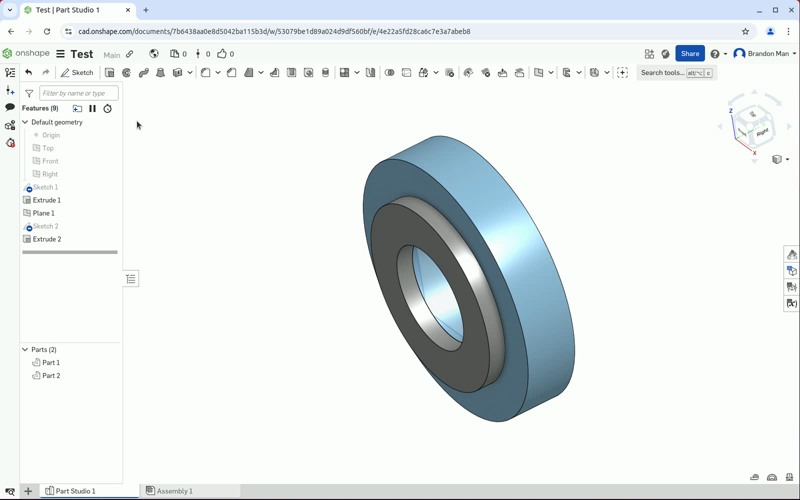
key(down, 2)
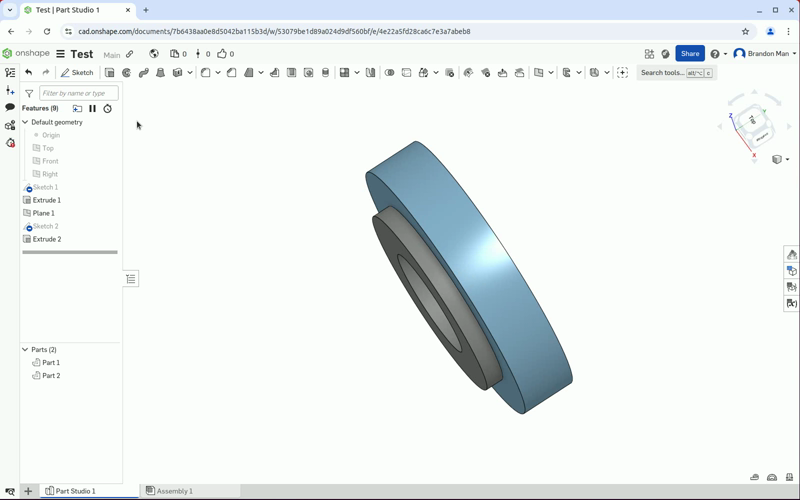
key(up, 2)
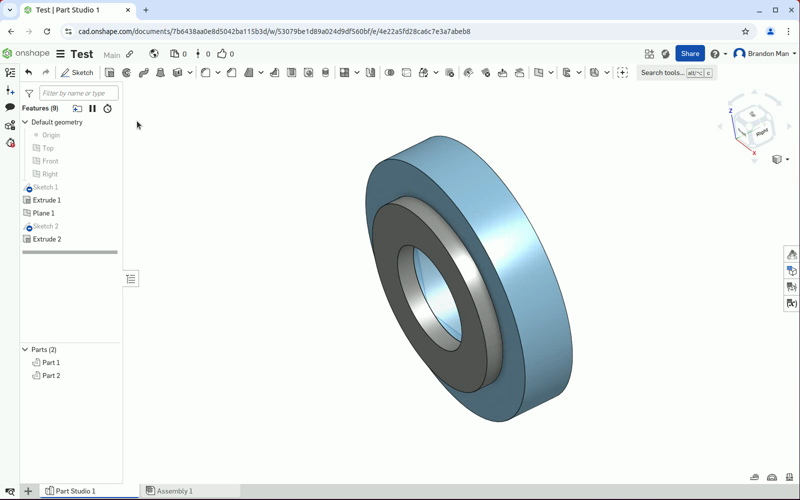
key(right, 2)
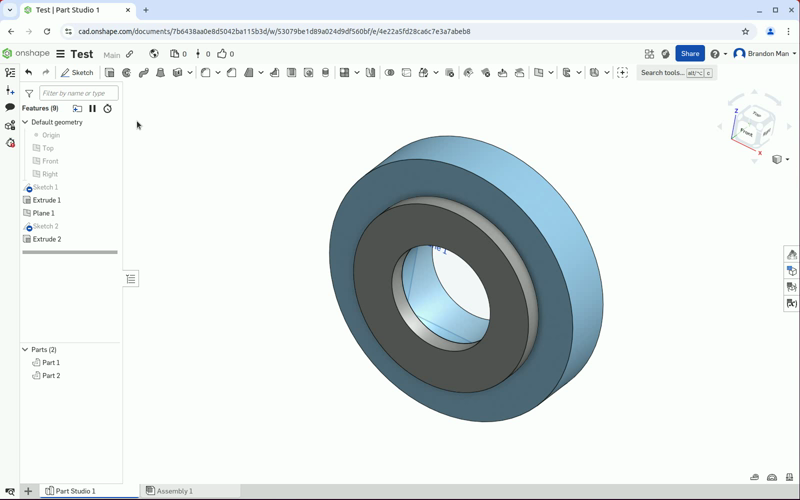
mouse_move(73, 189)
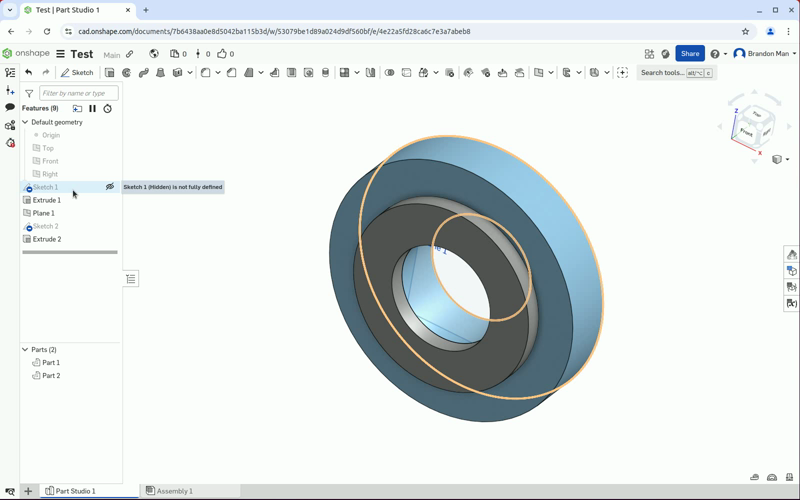
click(73, 189)